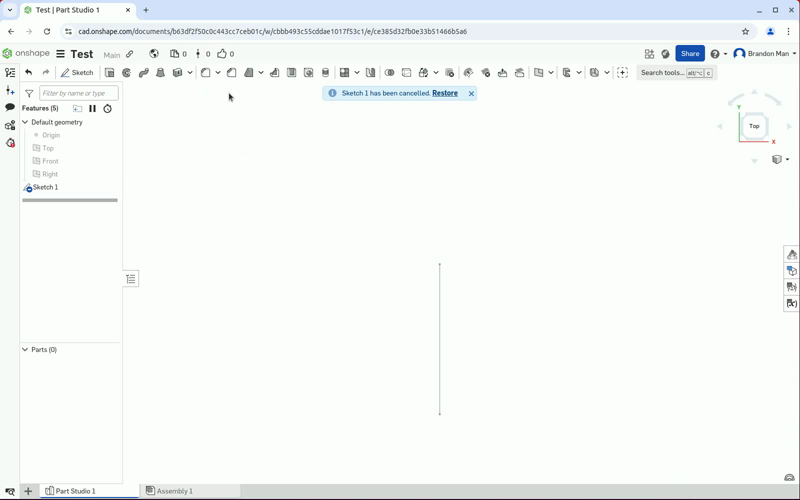
key(shift+h)
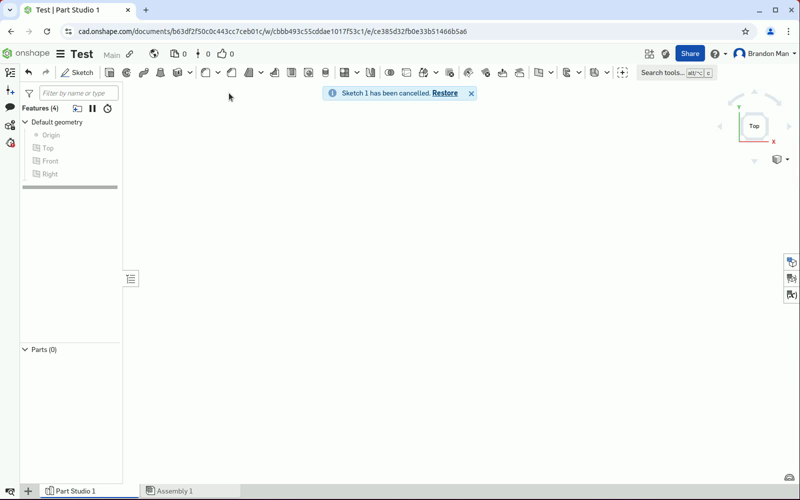
key(shift+s)
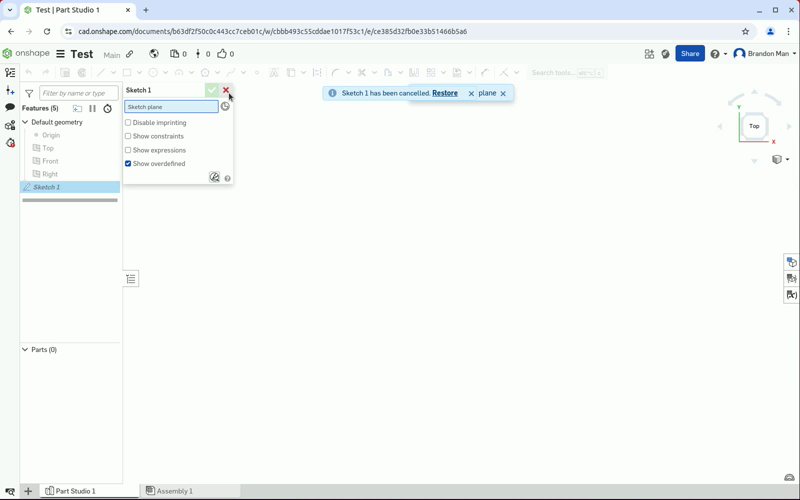
mouse_move(73, 150)
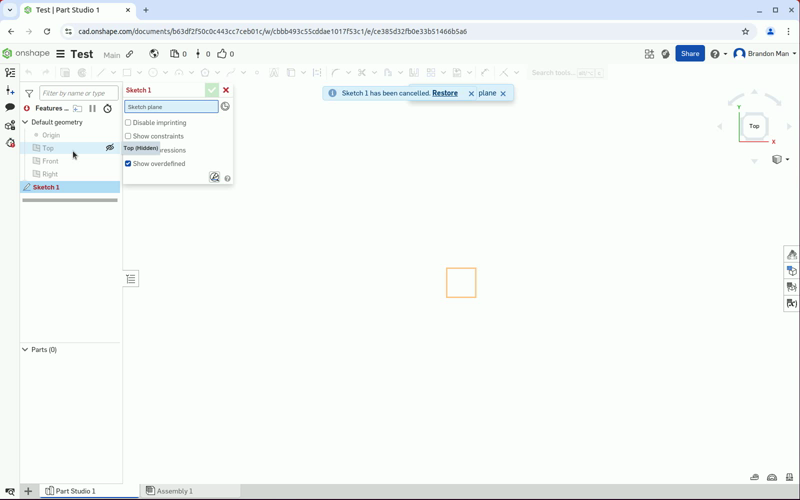
click(73, 150)
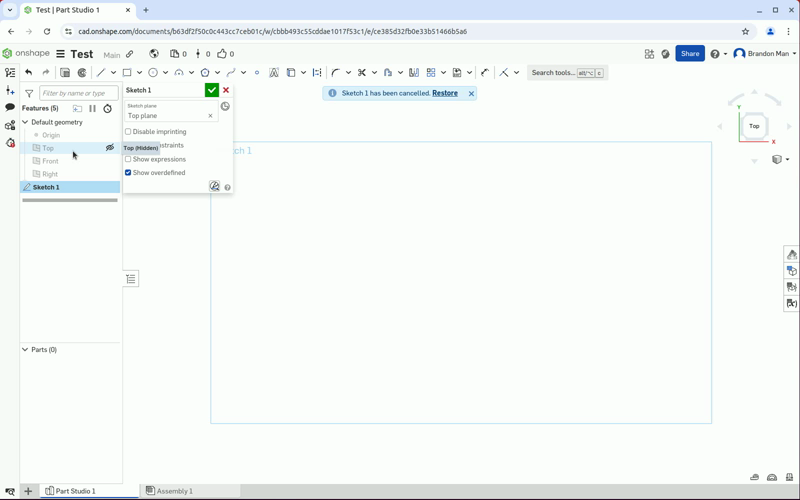
mouse_move(73, 352)
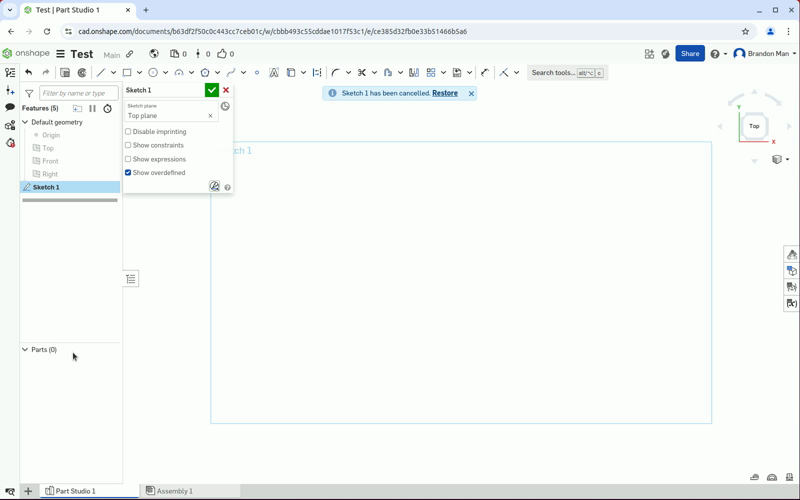
key(y)
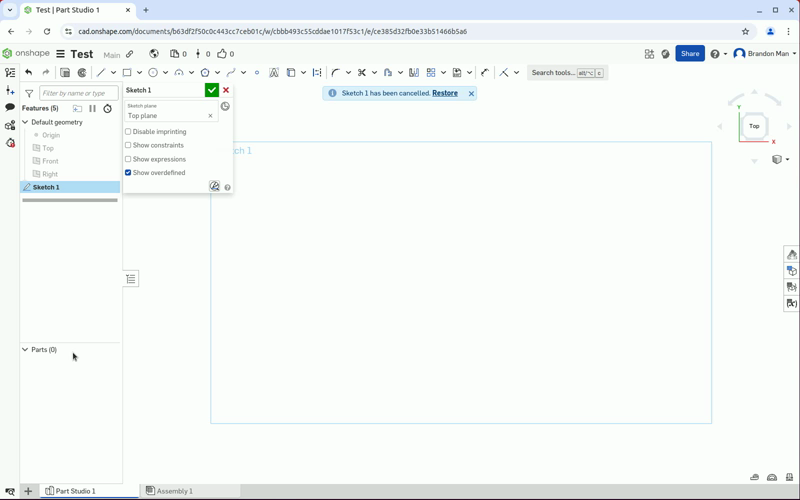
key(l)
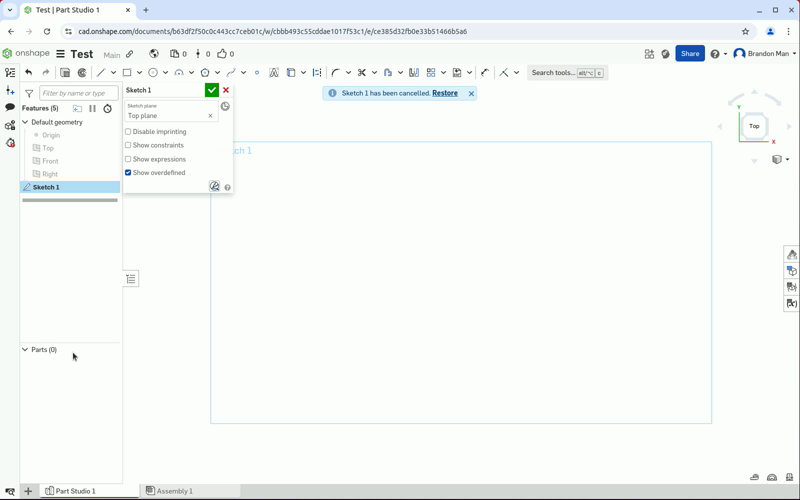
key_down(shift)
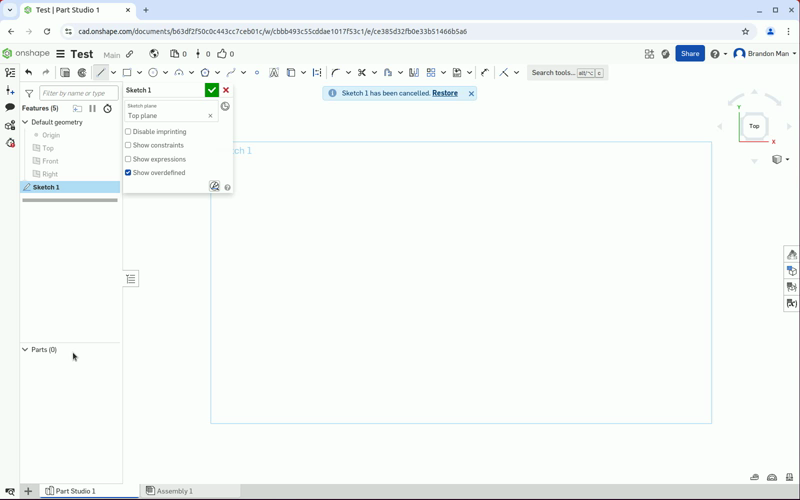
mouse_move(390, 282)
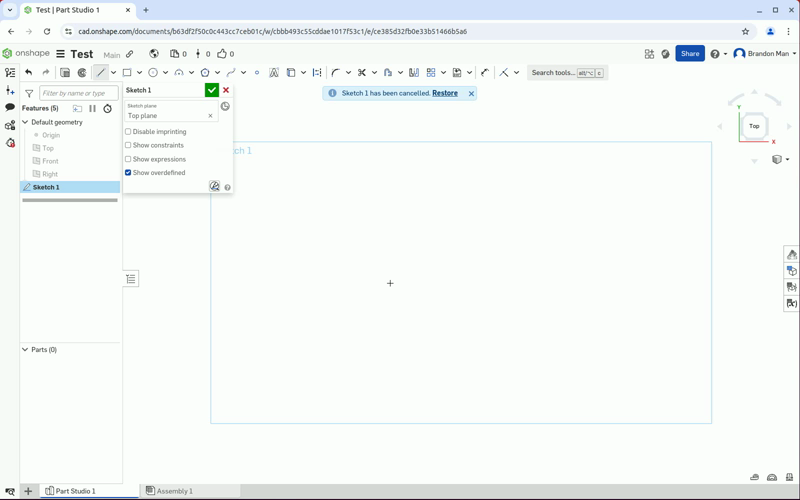
click(390, 282)
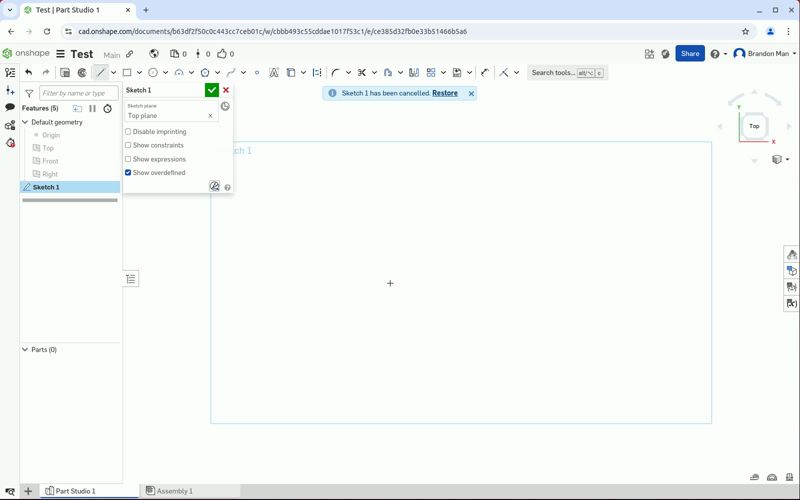
key_up(shift)
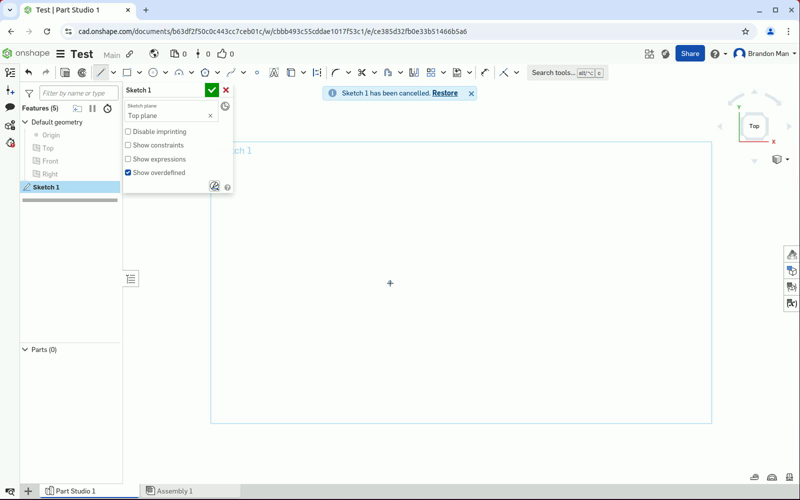
key_down(shift)
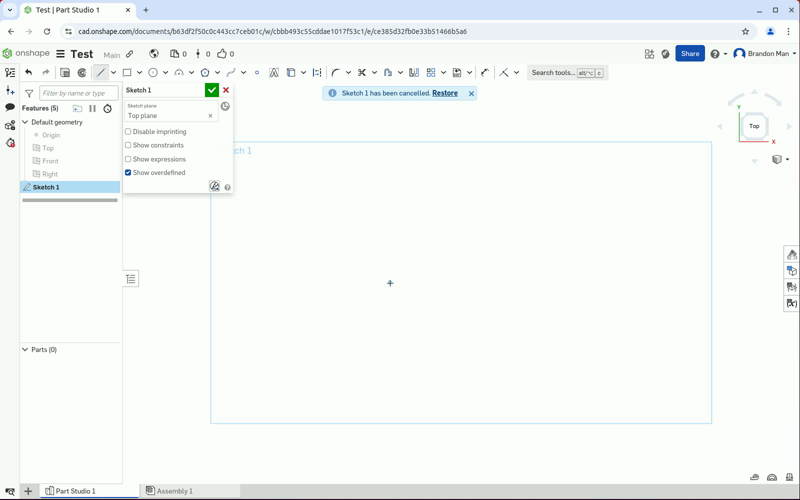
mouse_move(551, 282)
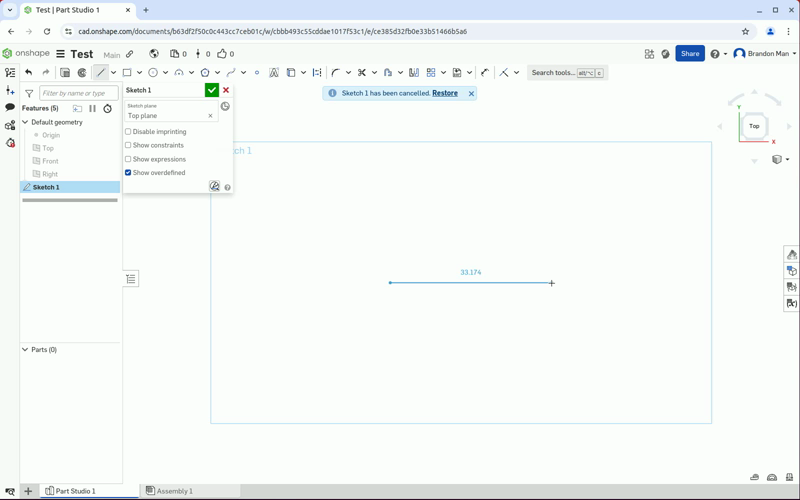
click(551, 282)
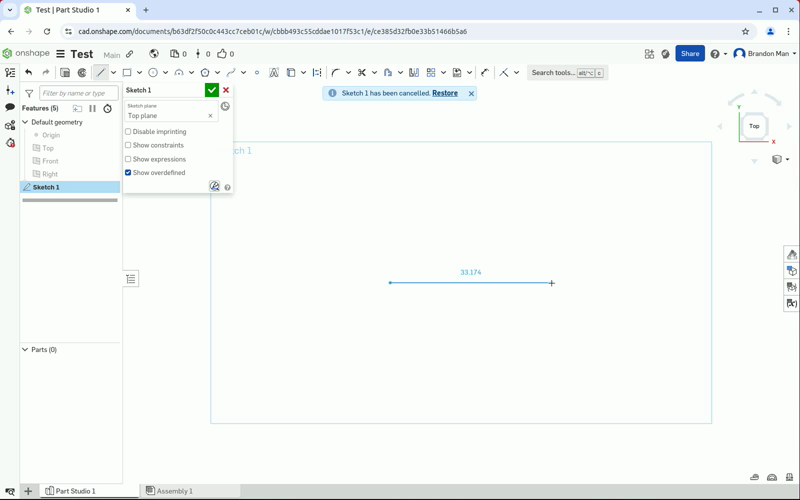
key_up(shift)
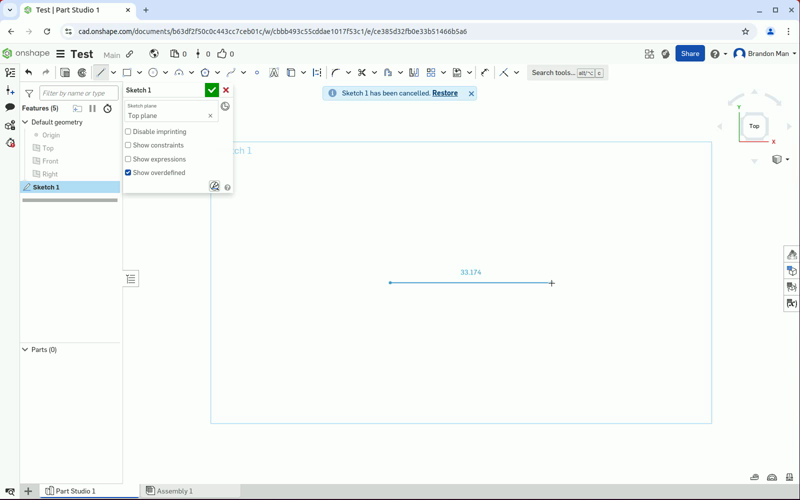
key_down(shift)
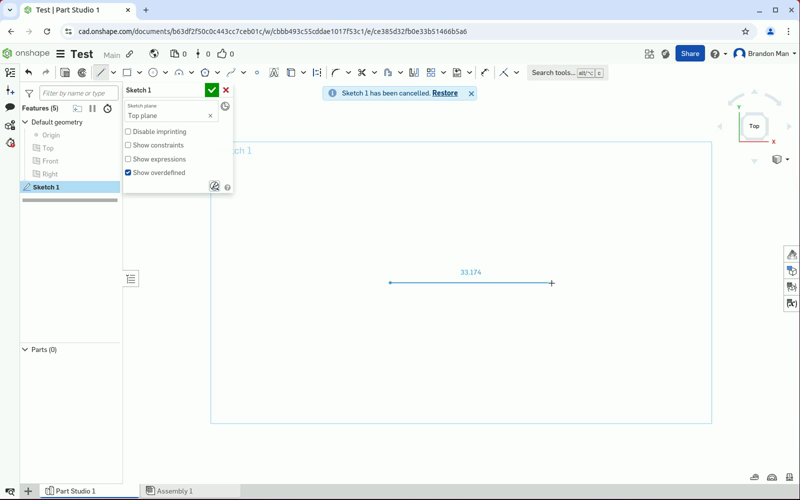
mouse_move(551, 218)
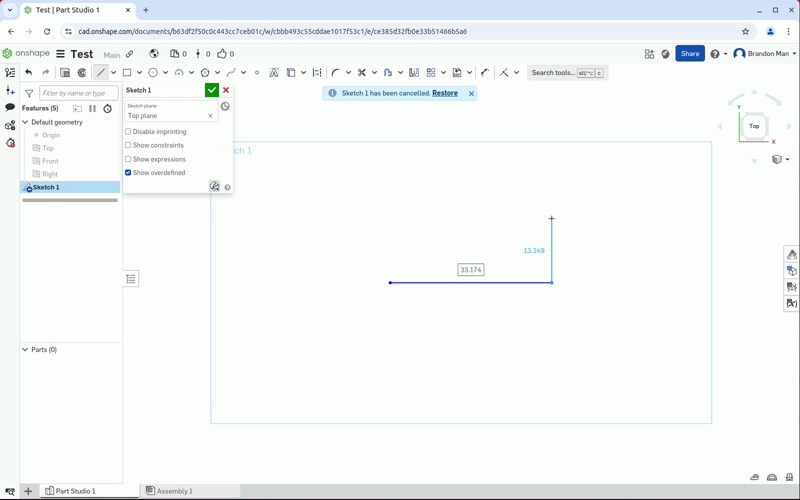
click(551, 218)
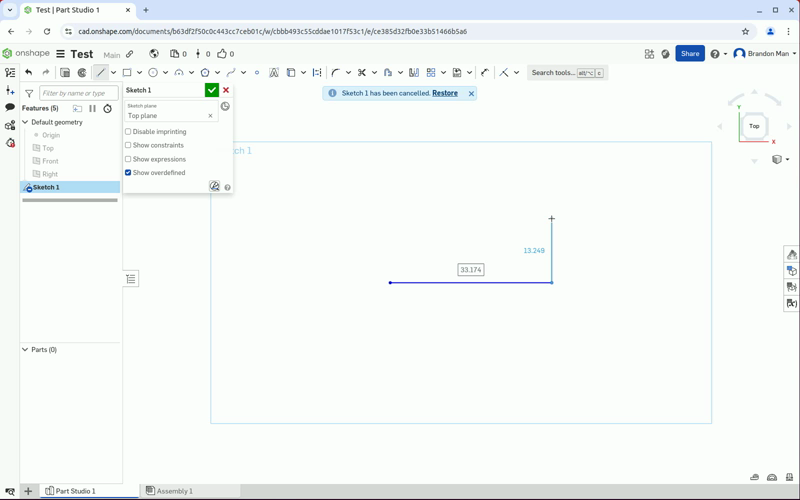
key_up(shift)
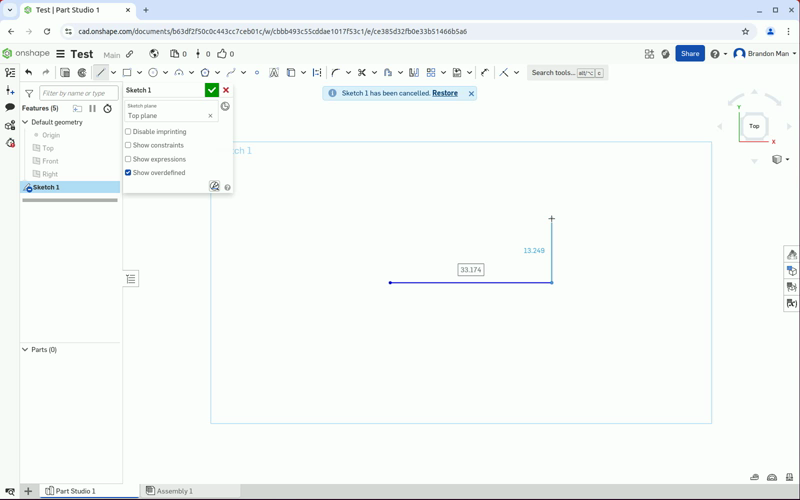
key_down(shift)
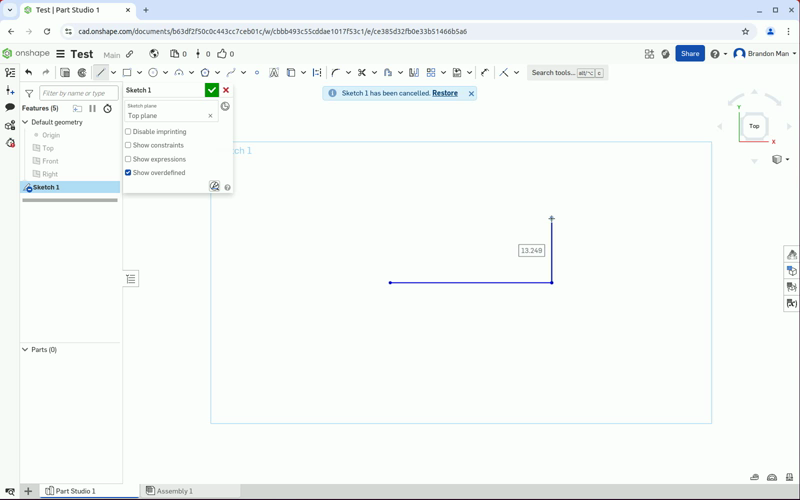
mouse_move(390, 218)
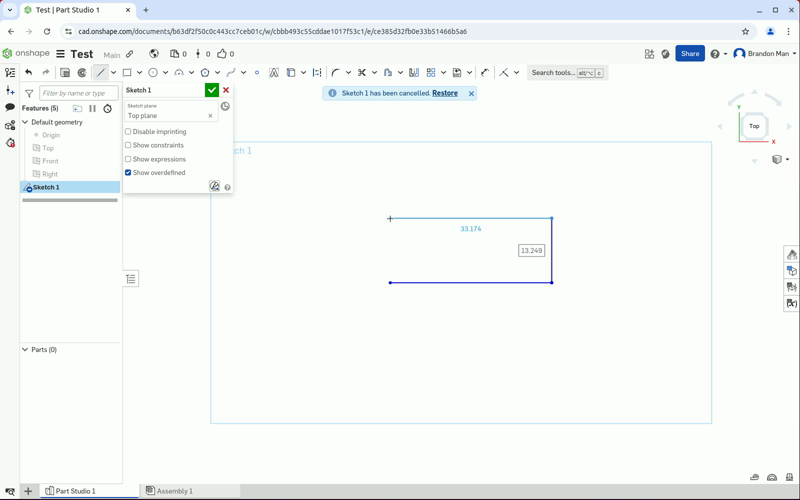
click(390, 218)
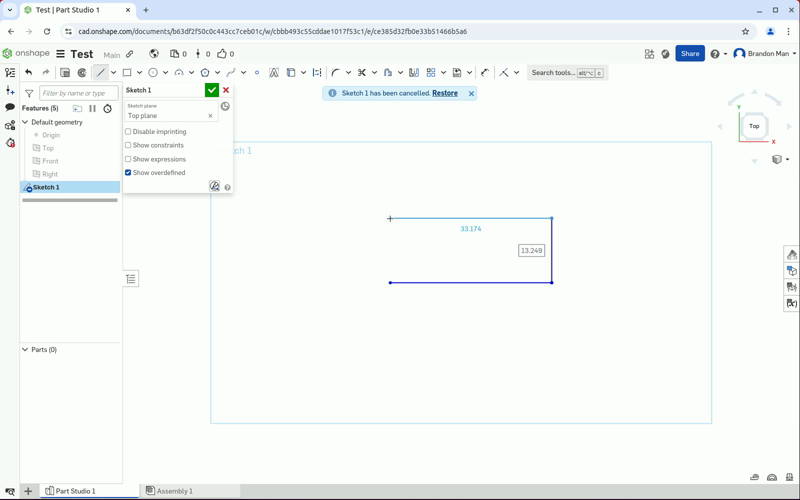
key_up(shift)
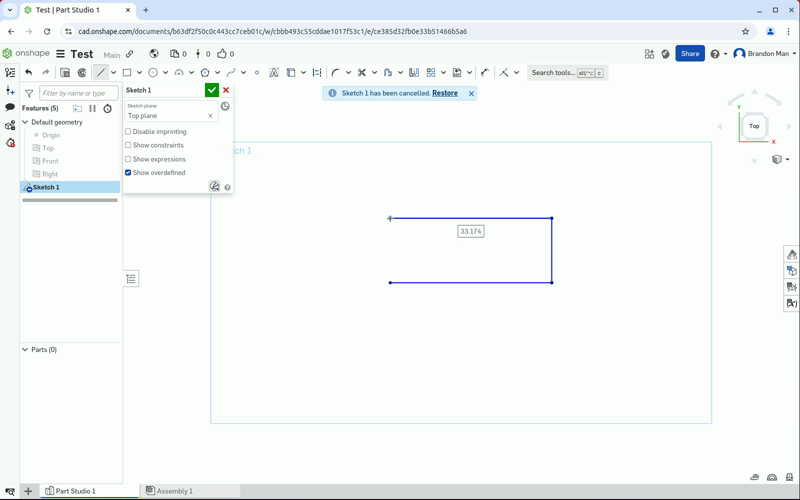
key_down(shift)
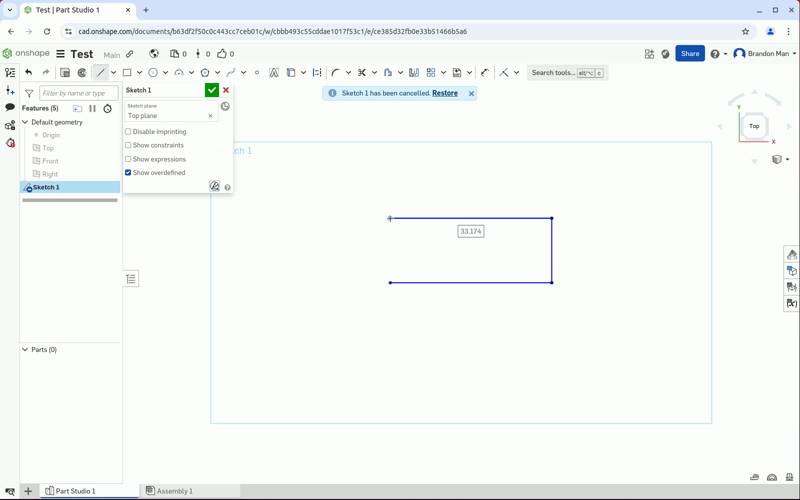
mouse_move(390, 282)
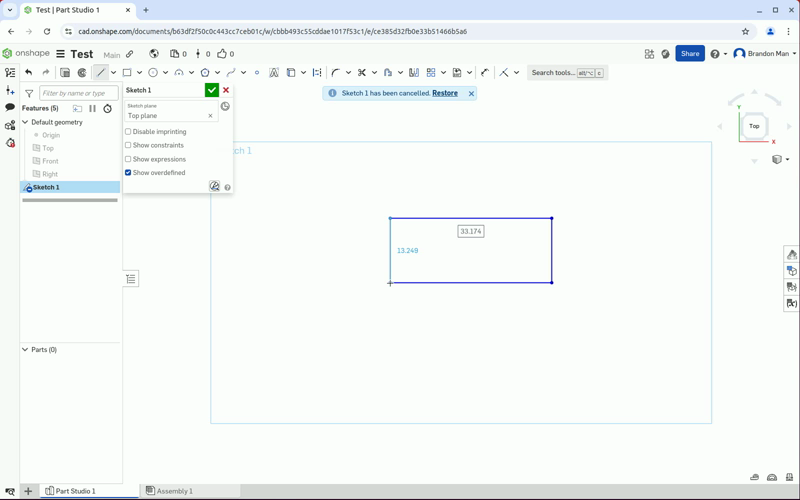
key_up(shift)
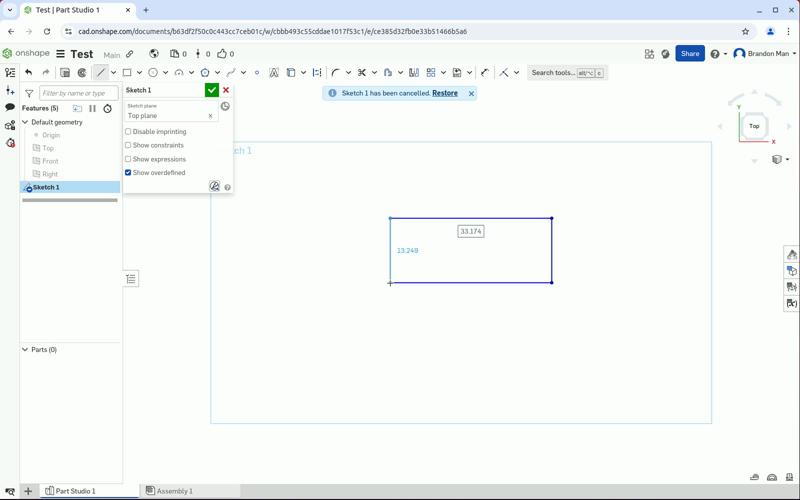
click(390, 282)
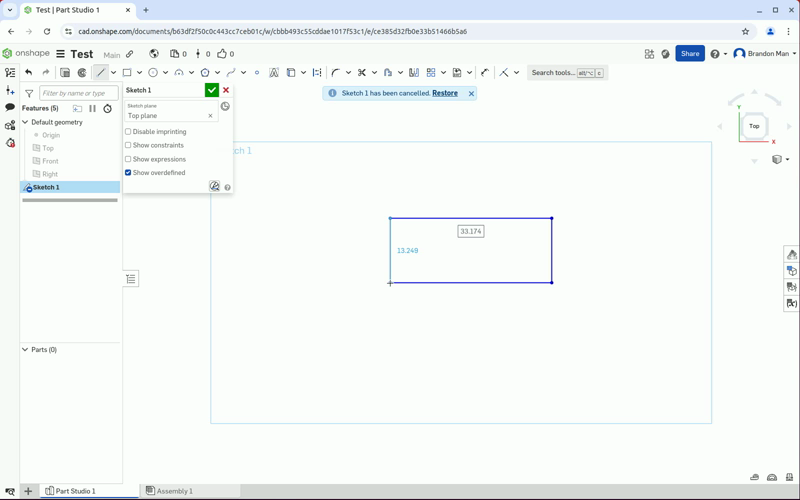
key(esc)
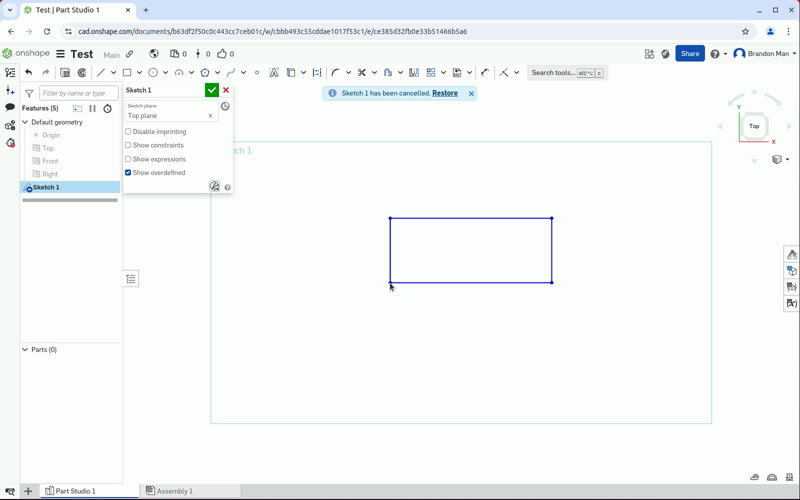
mouse_move(476, 270)
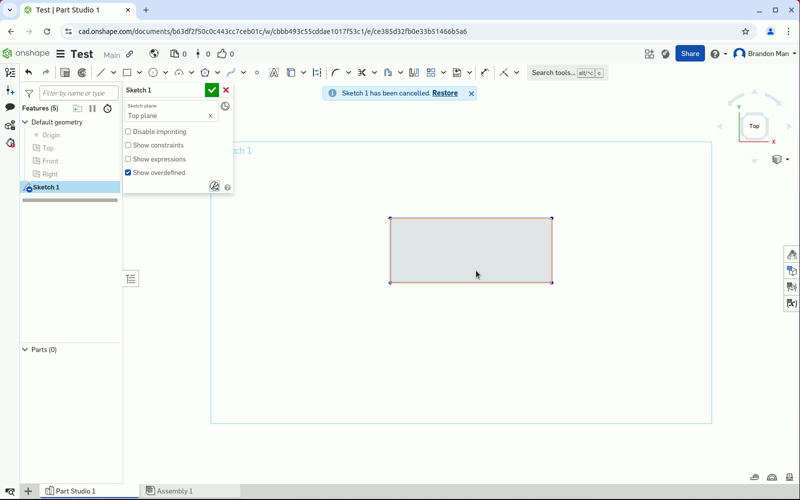
click(476, 270)
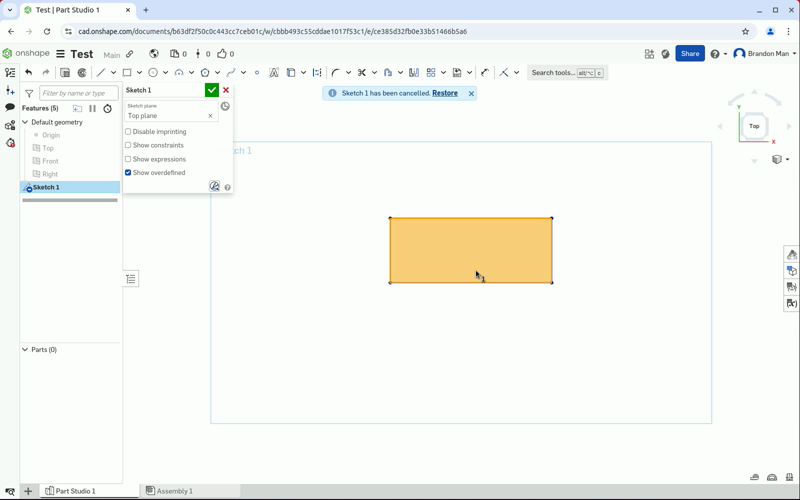
mouse_move(73, 352)
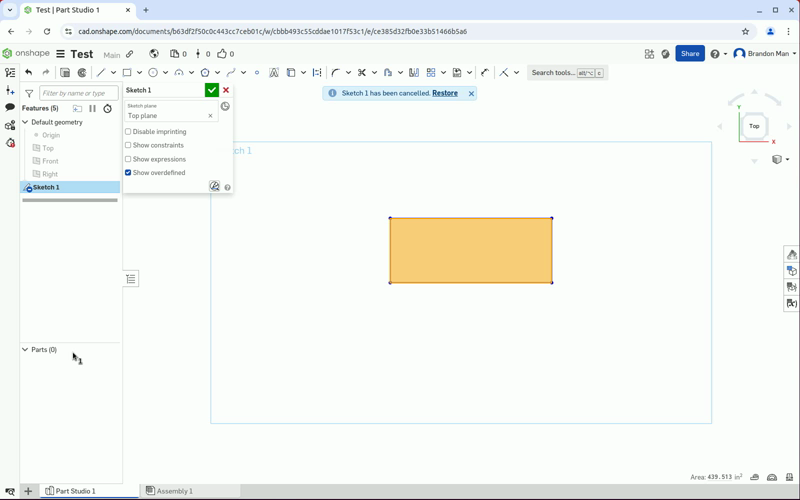
key(shift+y)
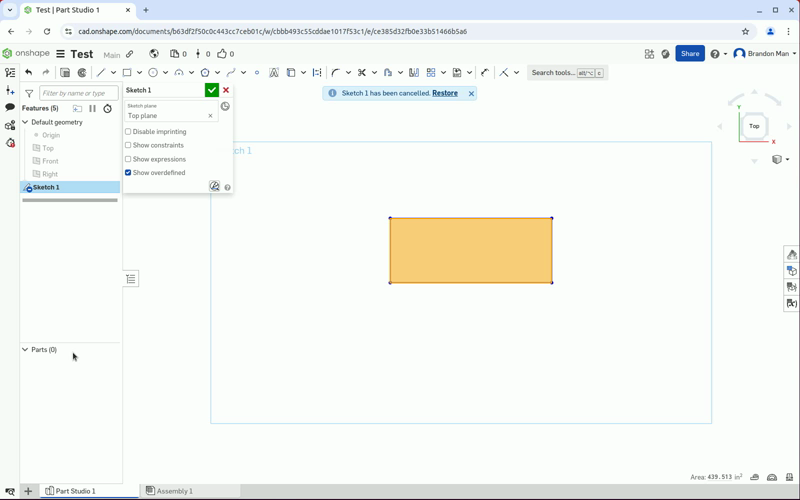
key(shift+e)
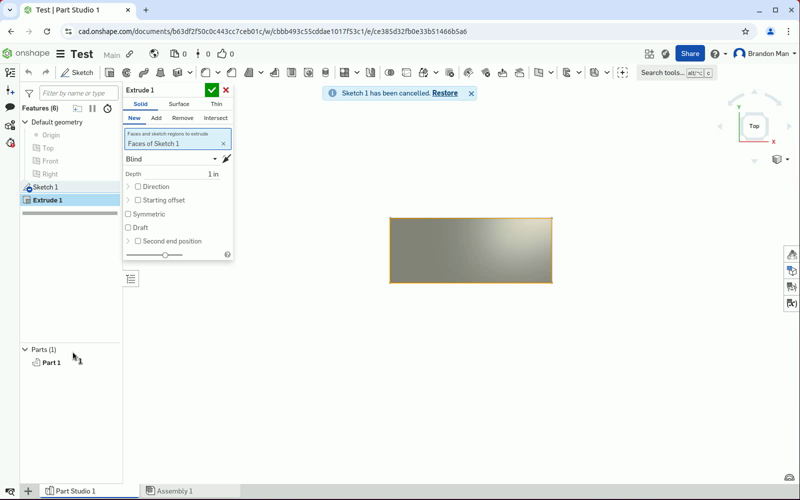
mouse_move(143, 106)
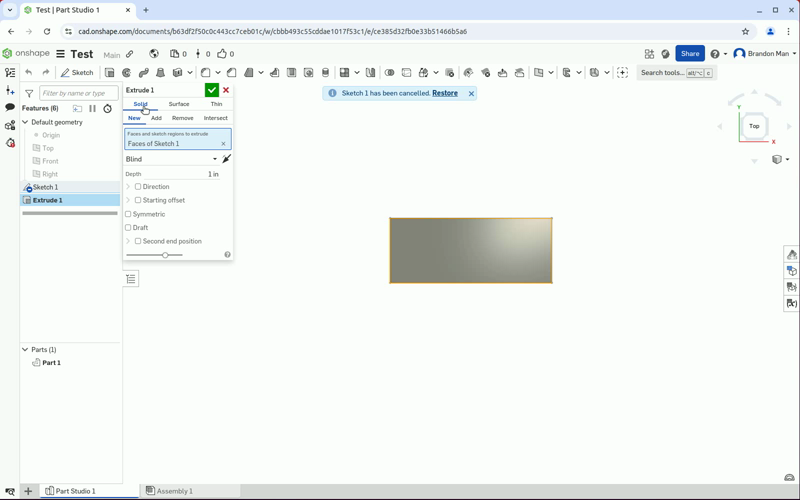
click(143, 106)
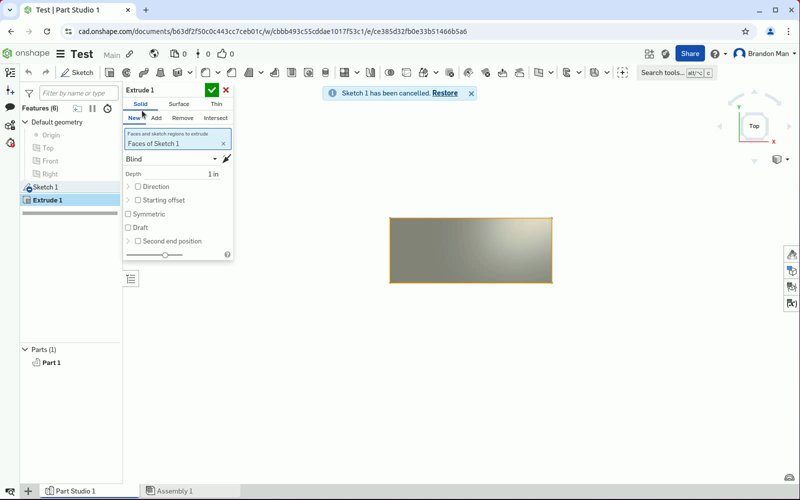
mouse_move(137, 120)
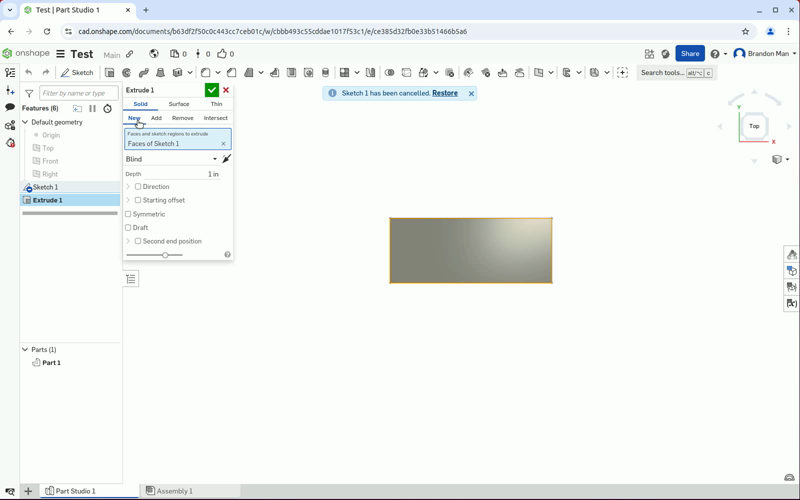
click(137, 120)
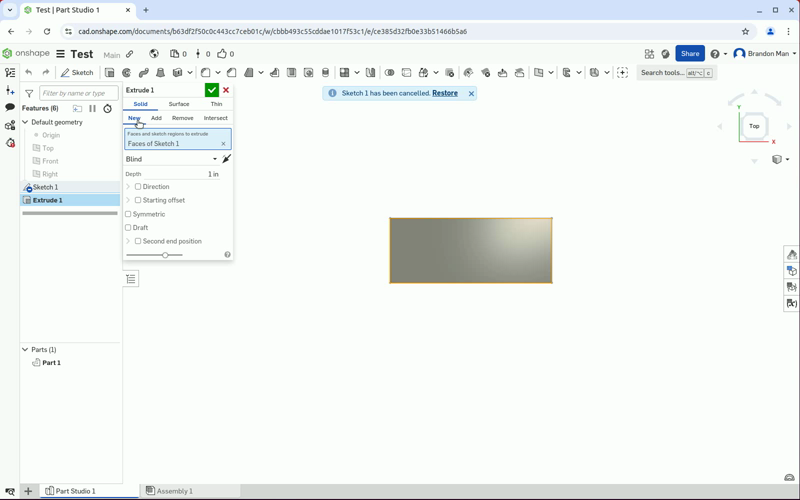
key(tab, 4)
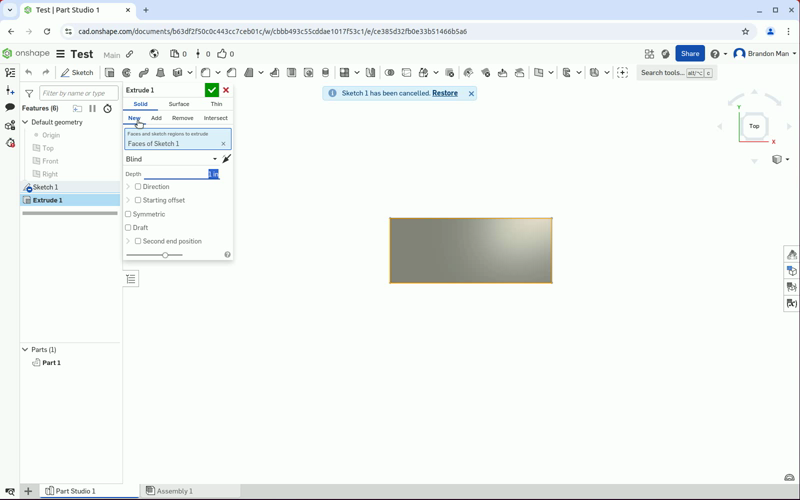
text(30.57)
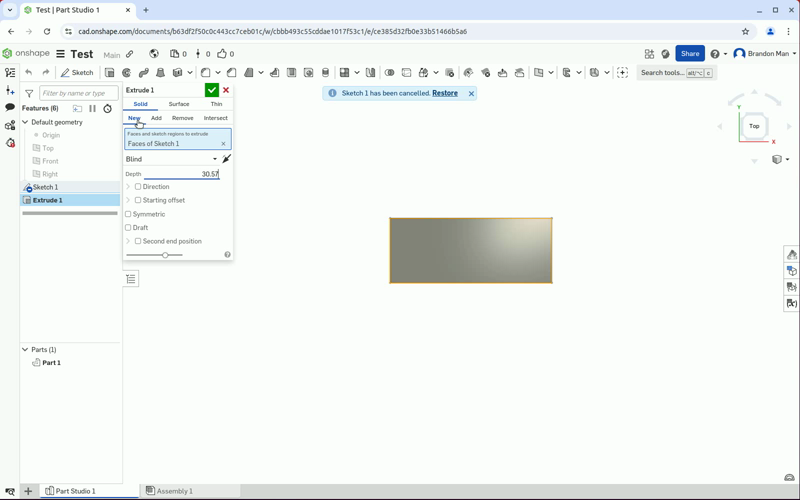
key(enter)
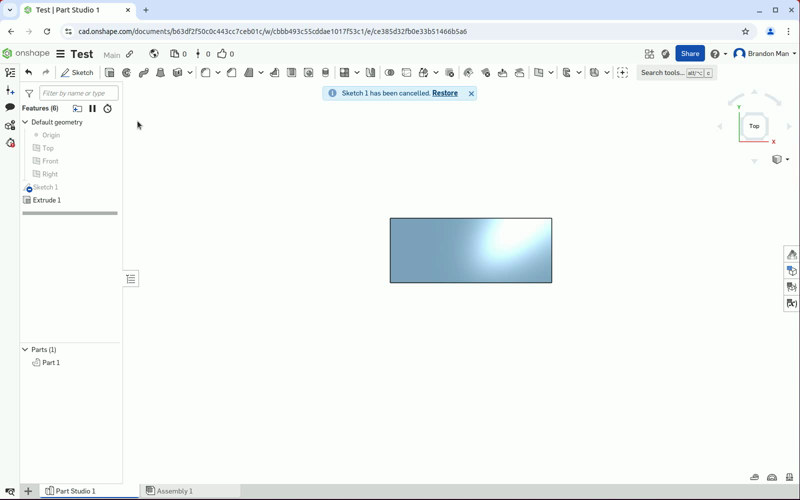
key(shift+h)
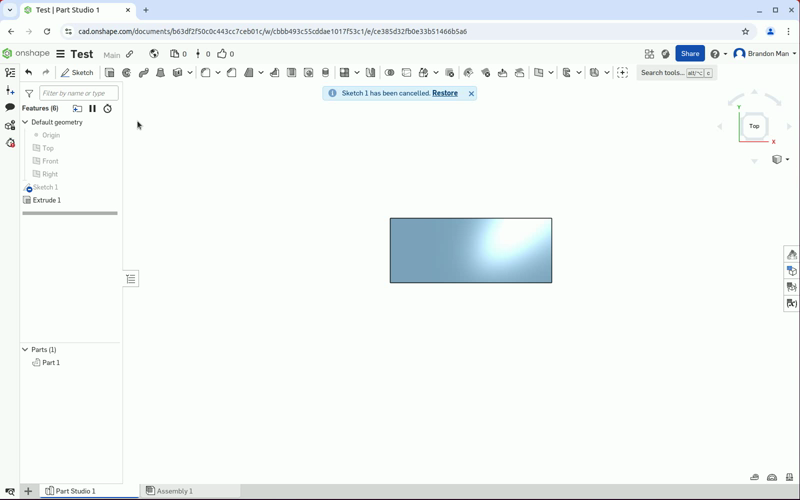
key(shift+h)
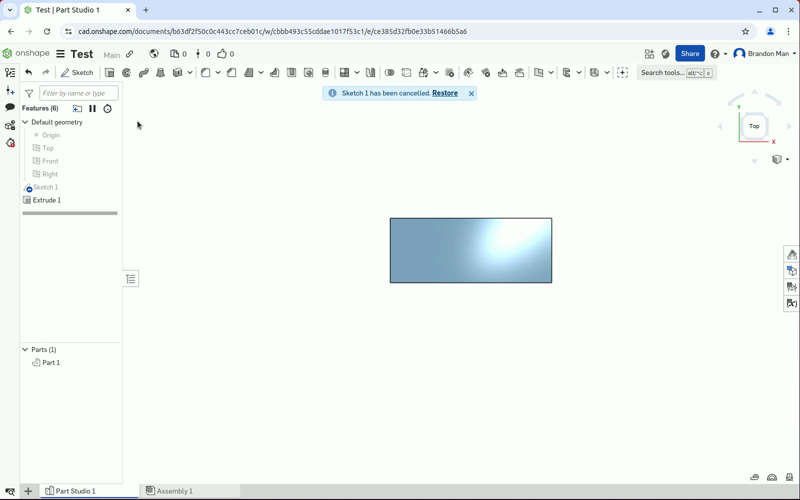
mouse_move(73, 189)
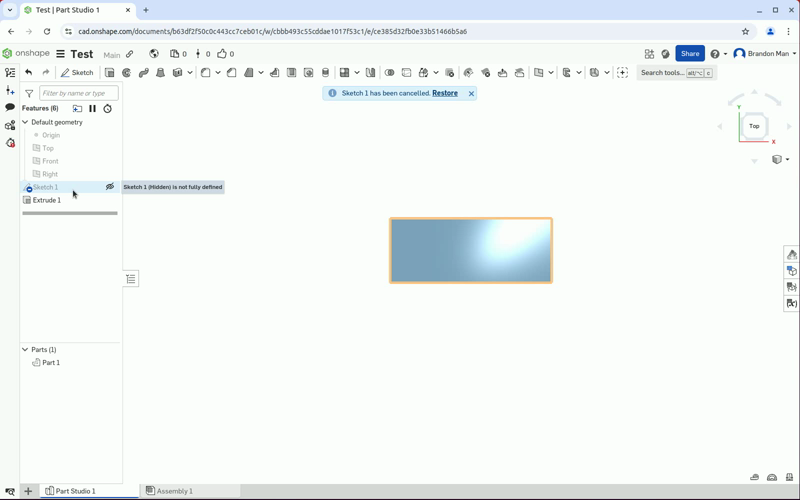
click(73, 189)
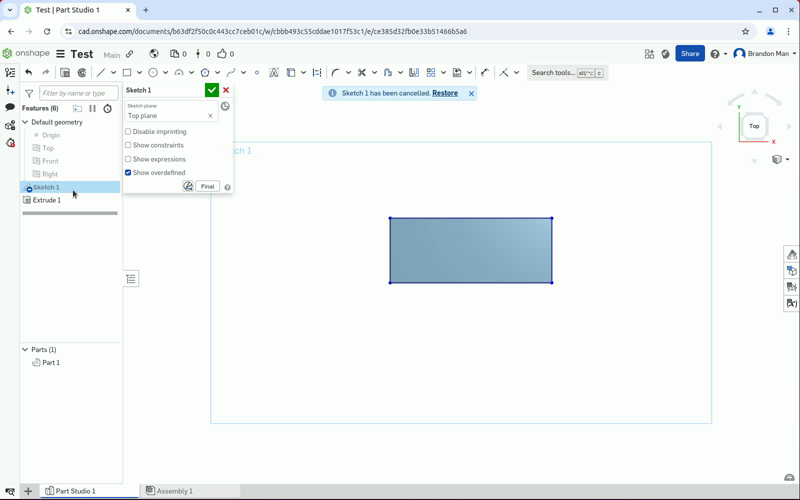
mouse_move(229, 92)
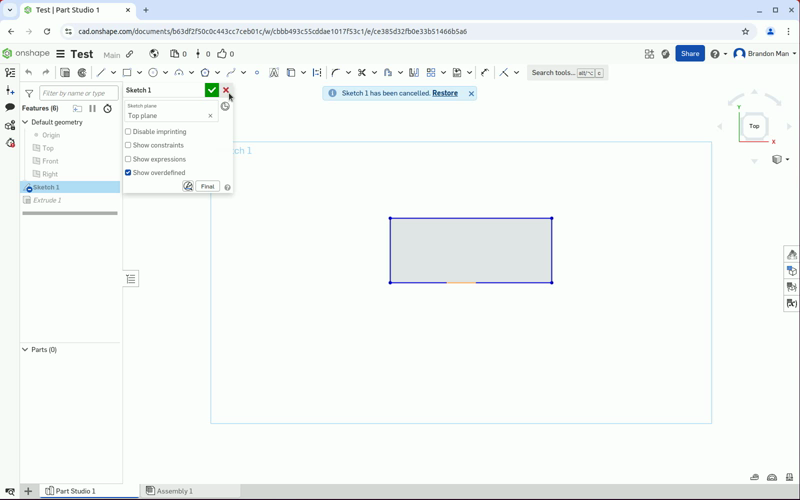
click(229, 92)
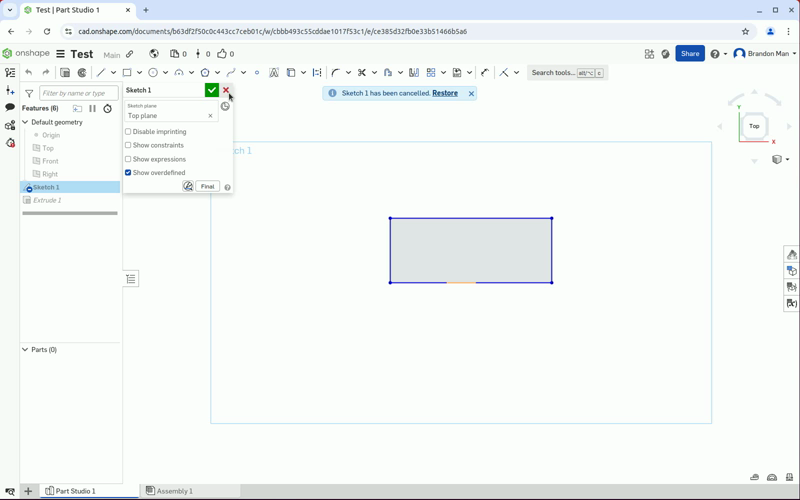
key(shift+s)
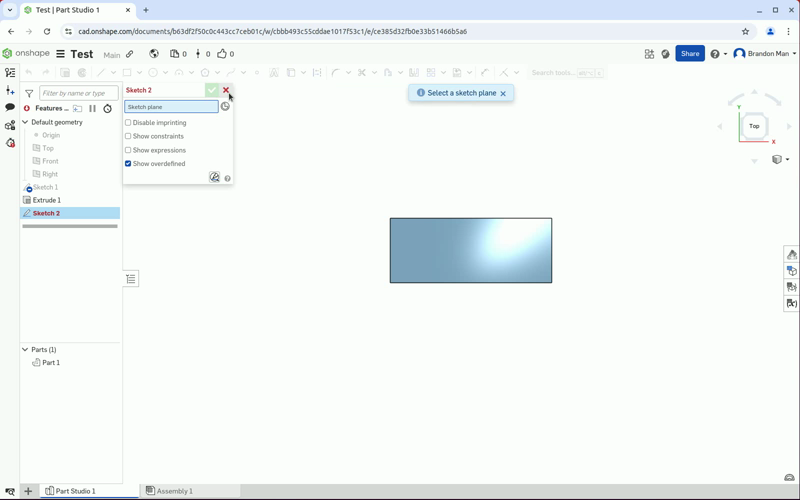
mouse_move(73, 150)
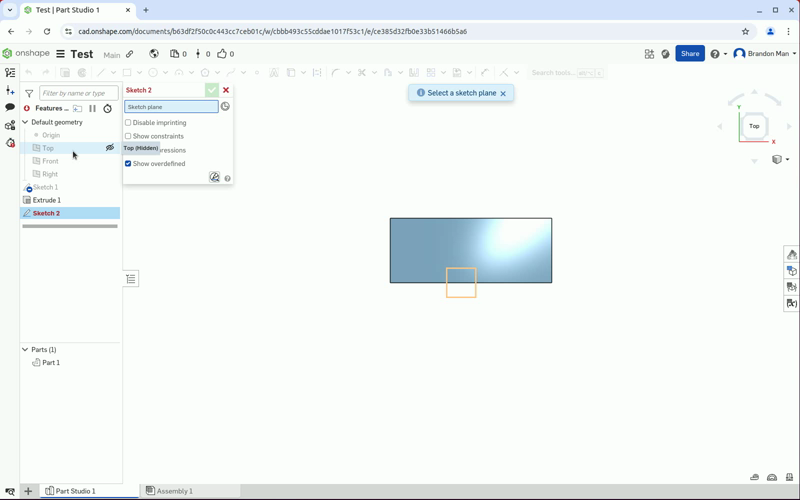
click(73, 150)
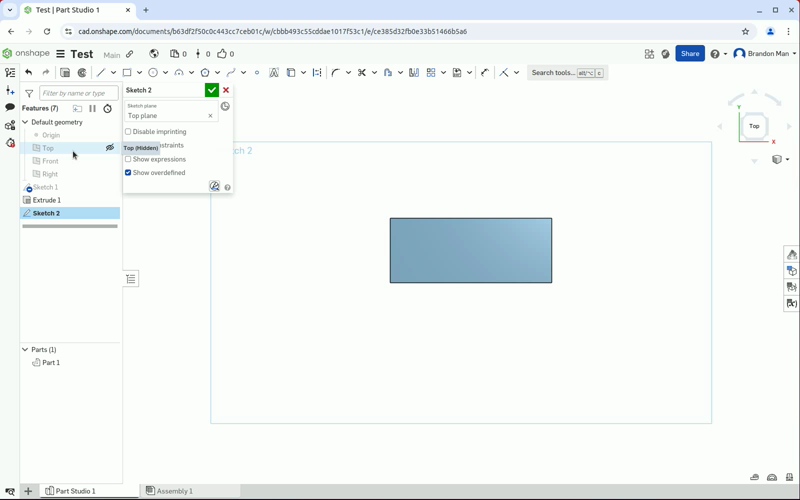
mouse_move(73, 352)
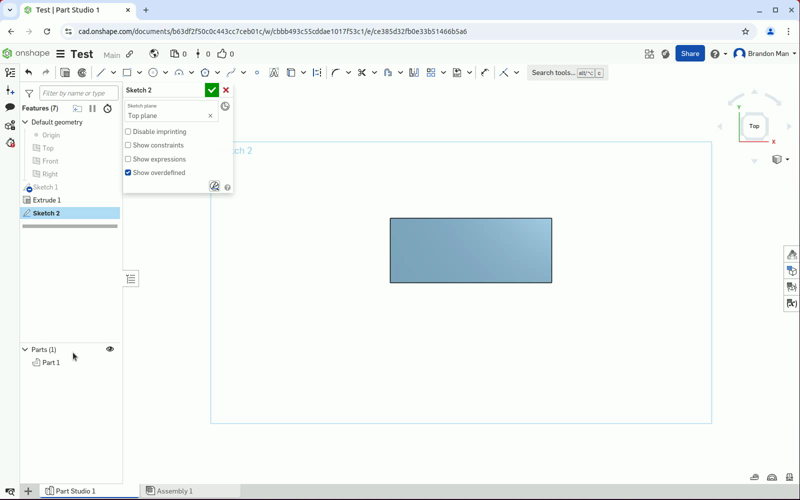
key(y)
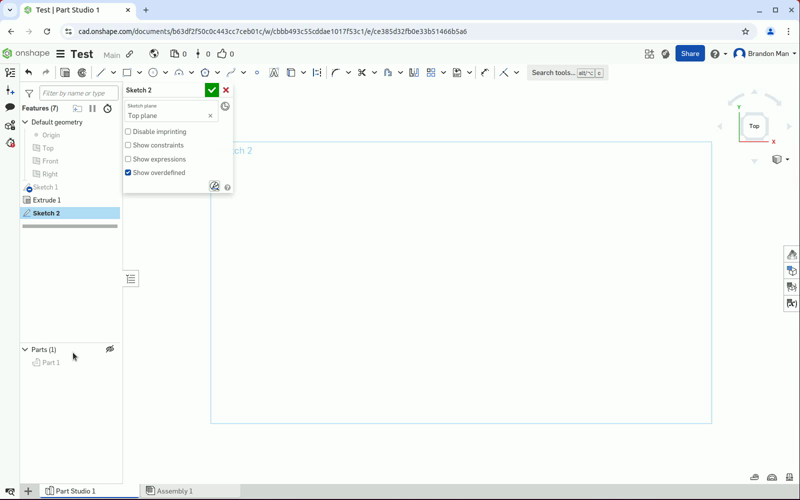
key(l)
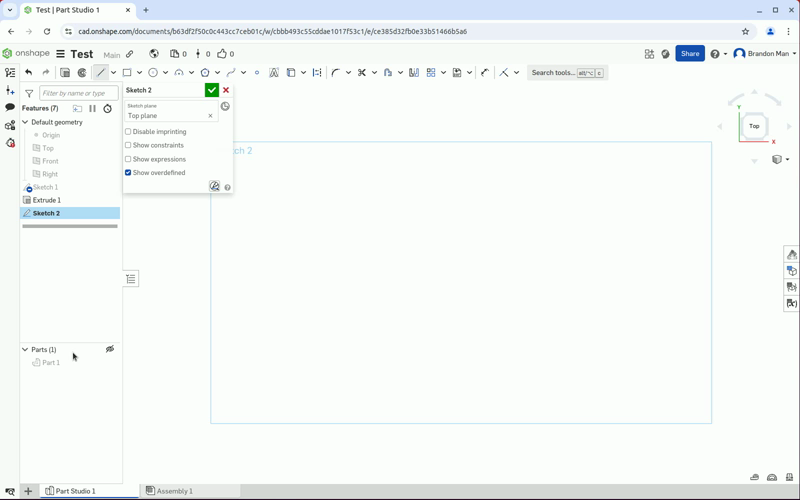
key_down(shift)
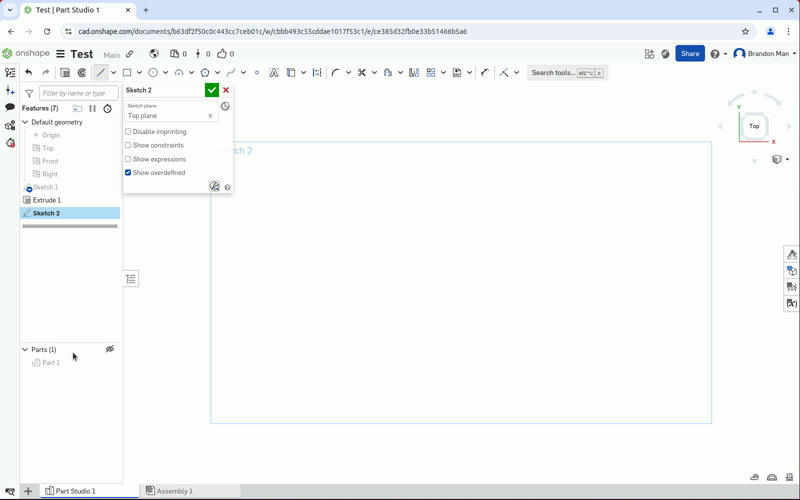
mouse_move(390, 282)
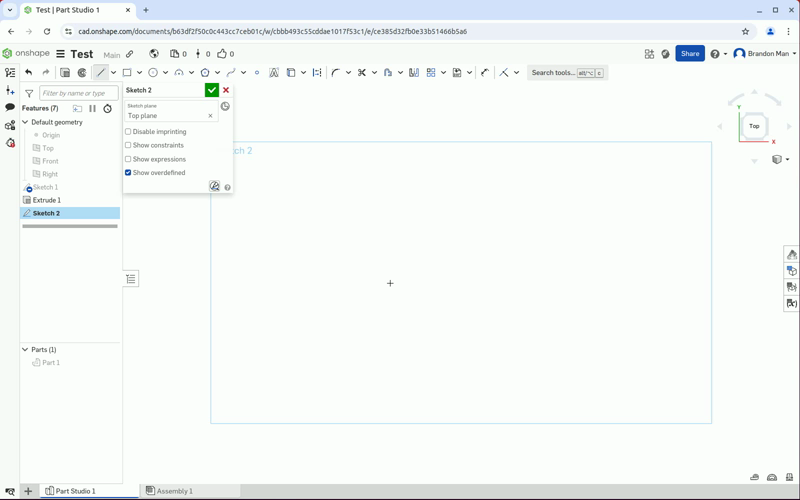
click(390, 282)
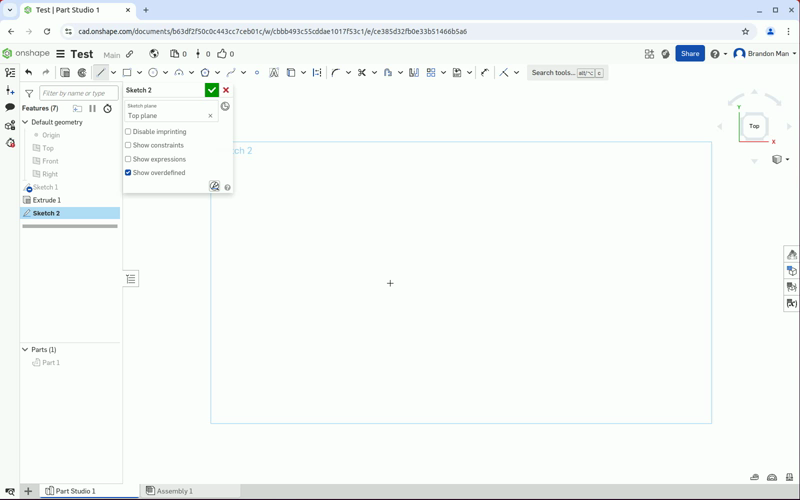
key_up(shift)
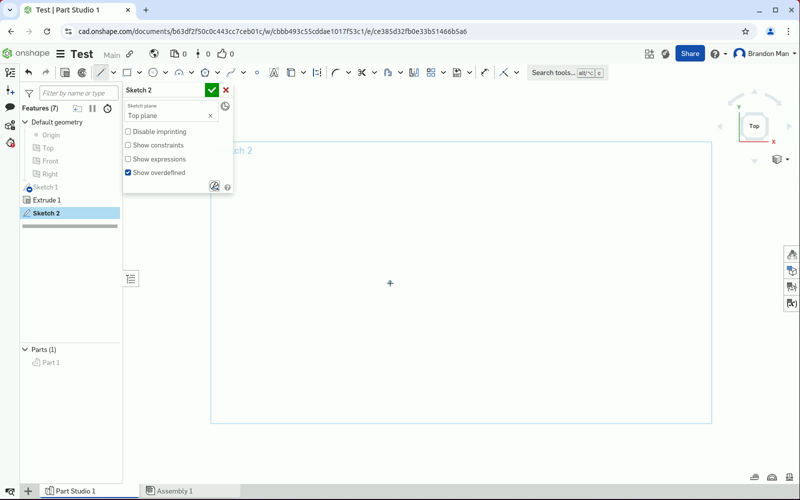
key_down(shift)
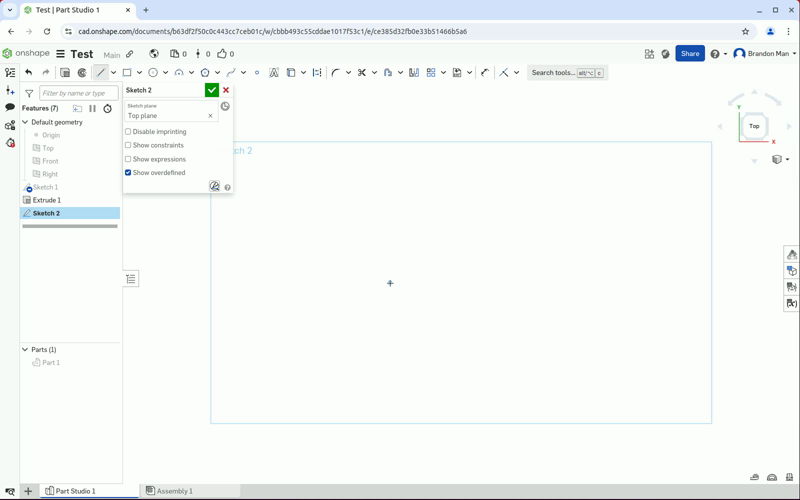
mouse_move(551, 282)
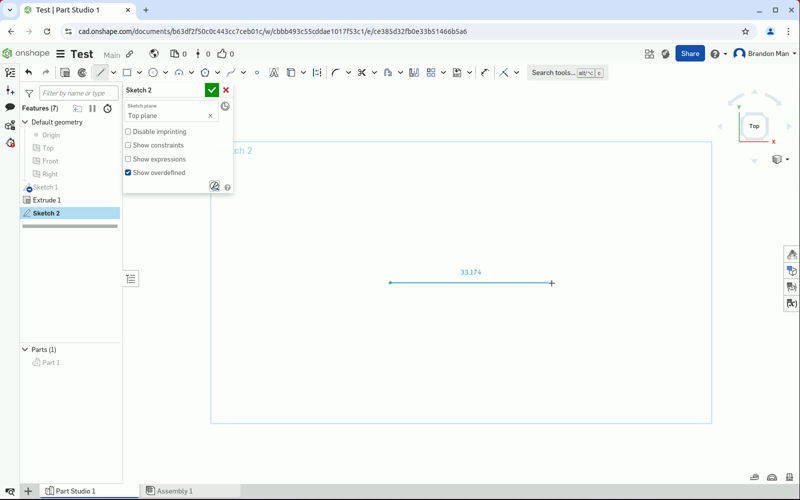
click(551, 282)
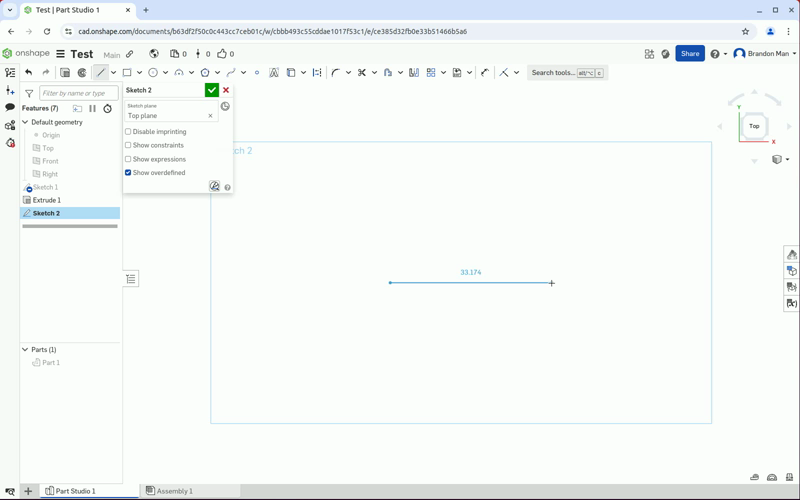
key_up(shift)
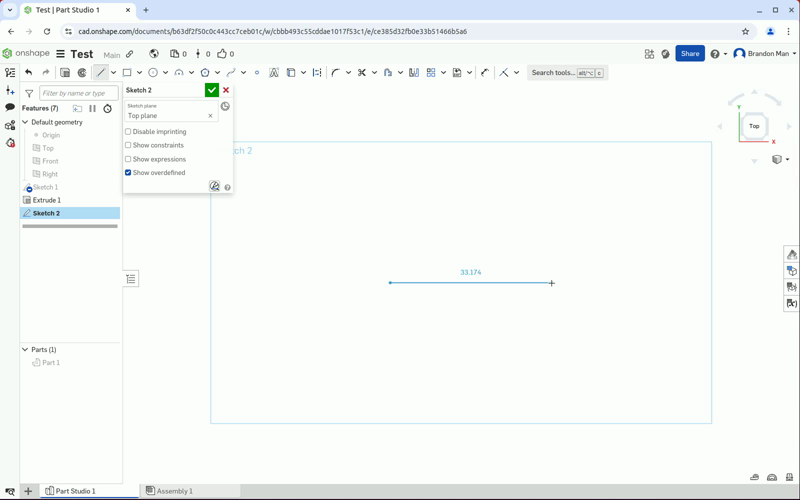
key_down(shift)
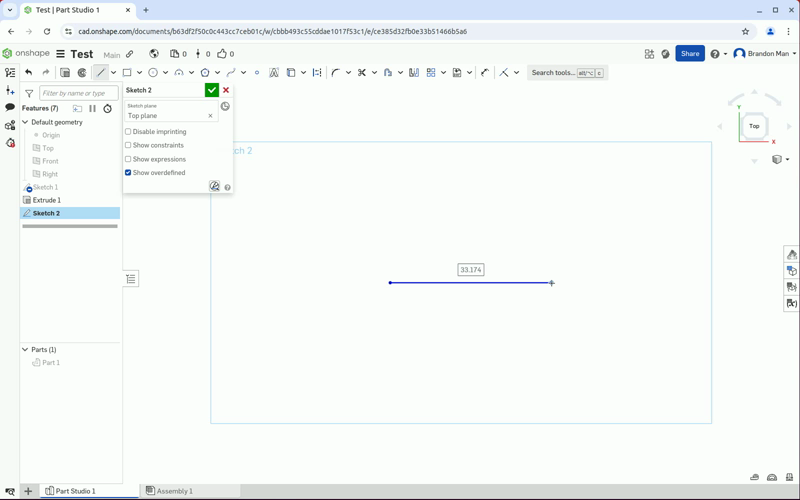
mouse_move(551, 218)
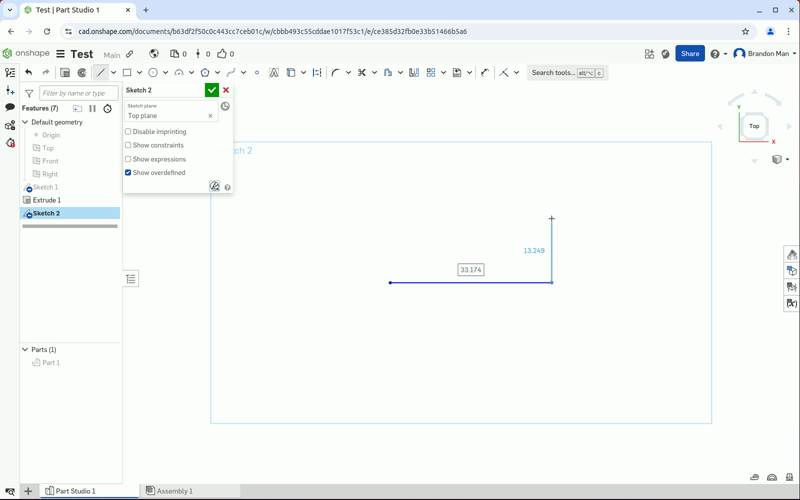
click(551, 218)
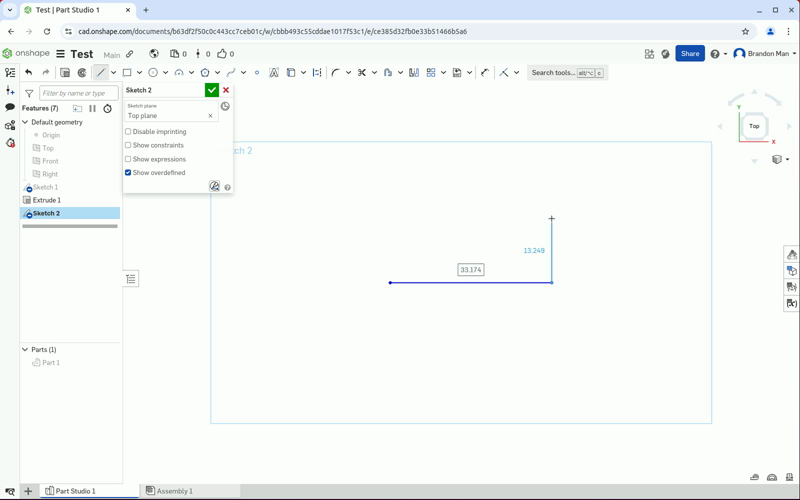
key_up(shift)
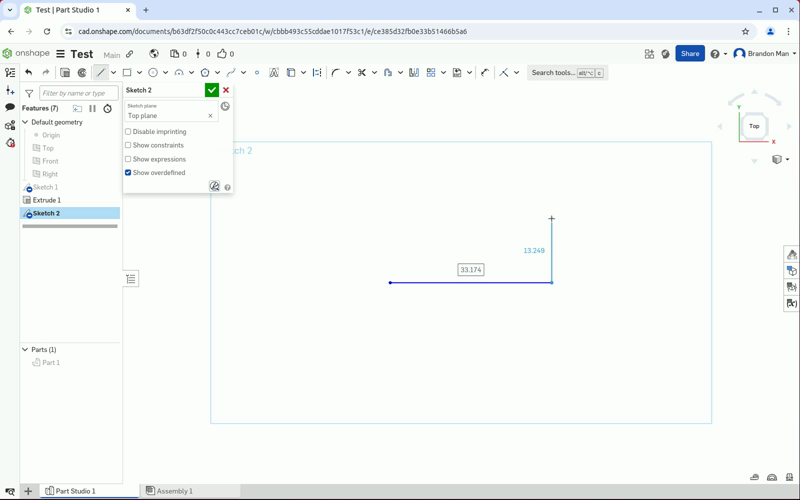
key_down(shift)
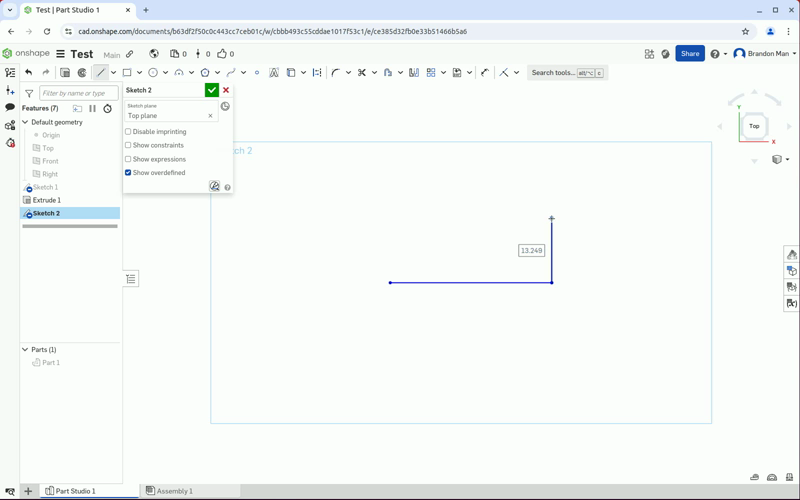
mouse_move(390, 218)
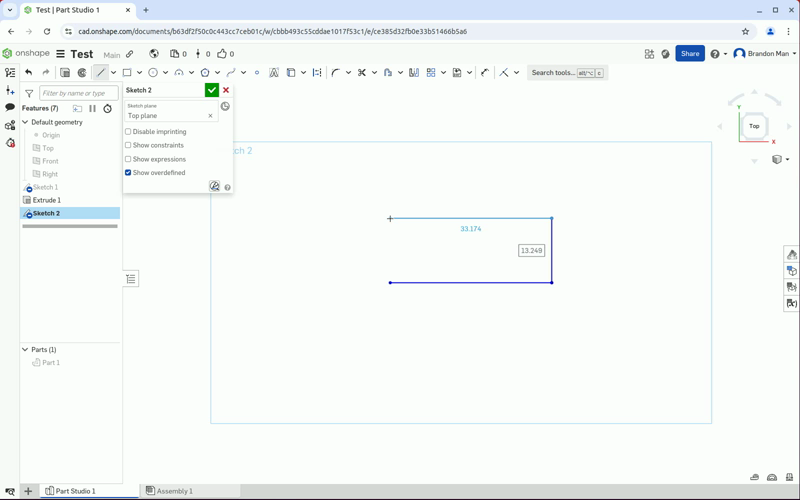
click(390, 218)
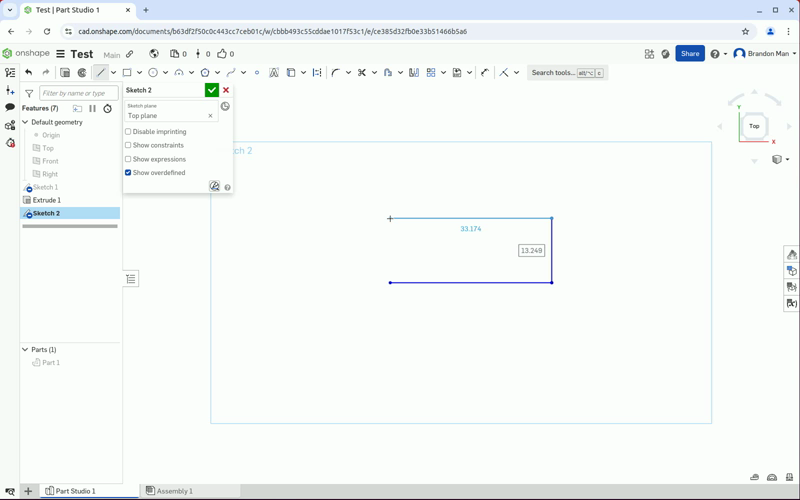
key_up(shift)
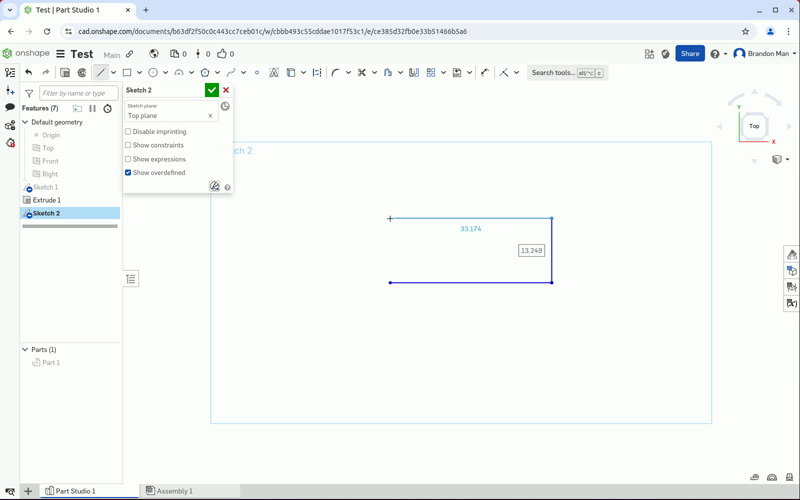
key_down(shift)
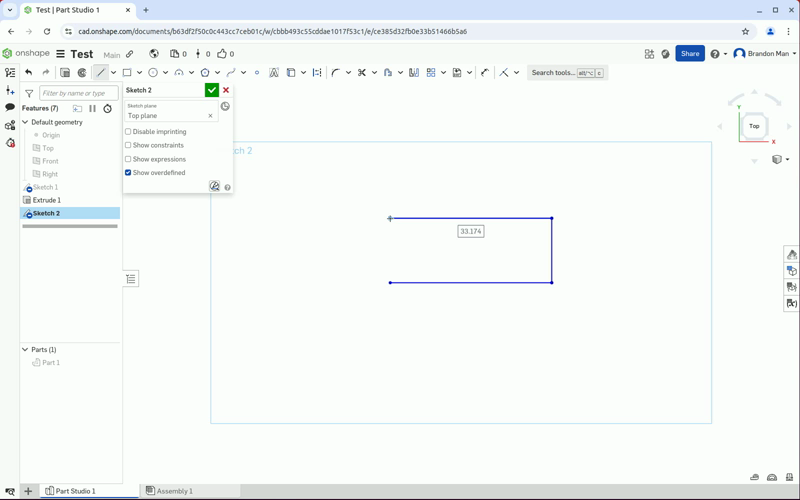
mouse_move(390, 282)
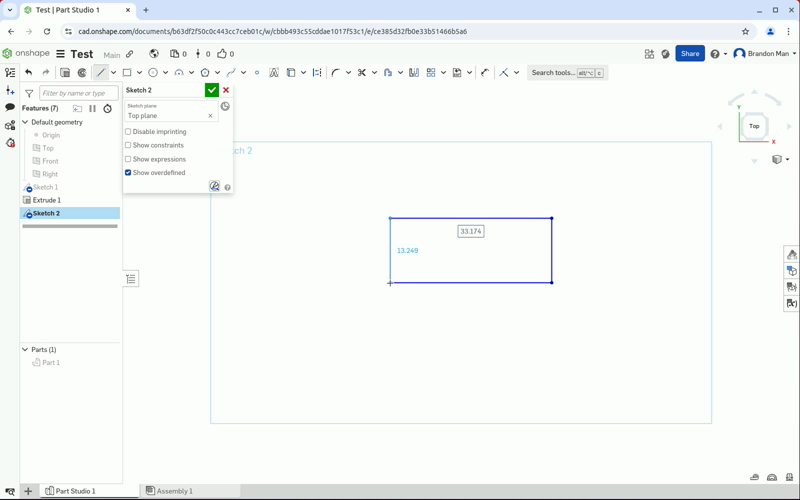
key_up(shift)
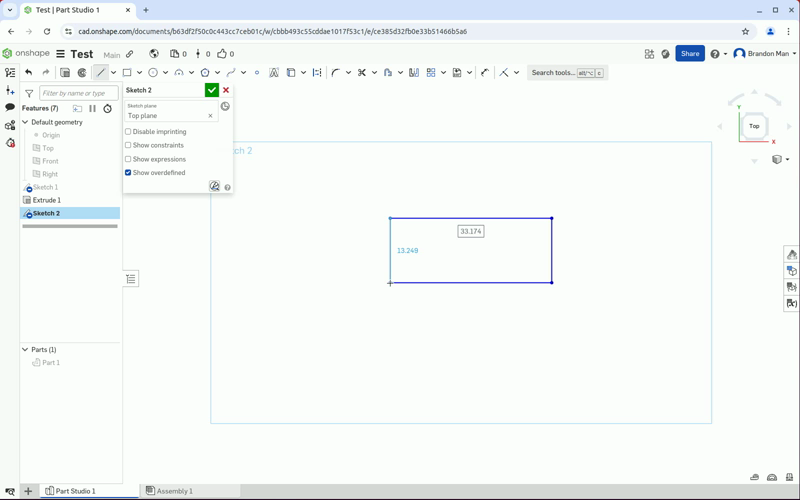
click(390, 282)
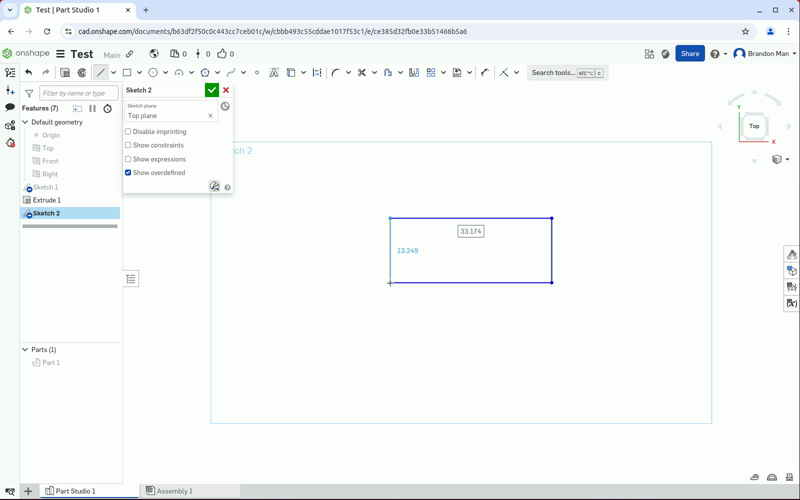
key(esc)
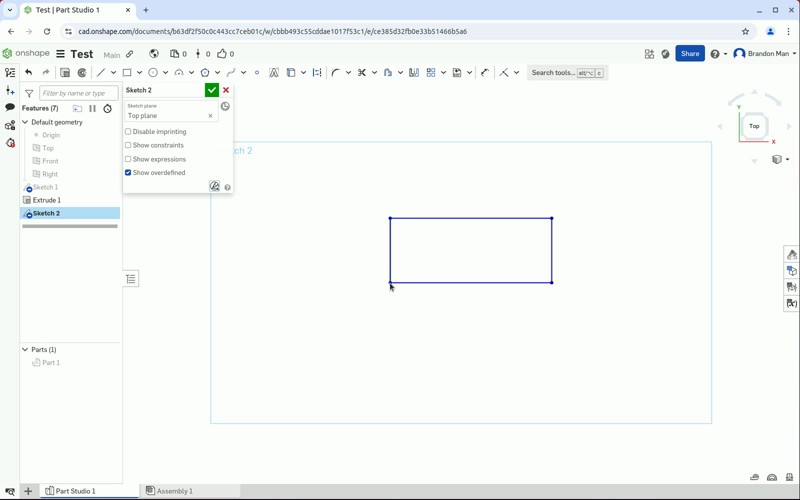
mouse_move(425, 273)
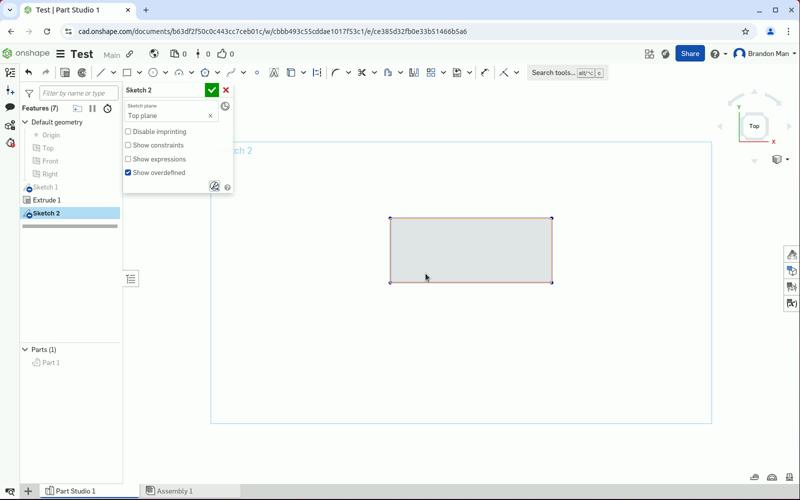
click(425, 273)
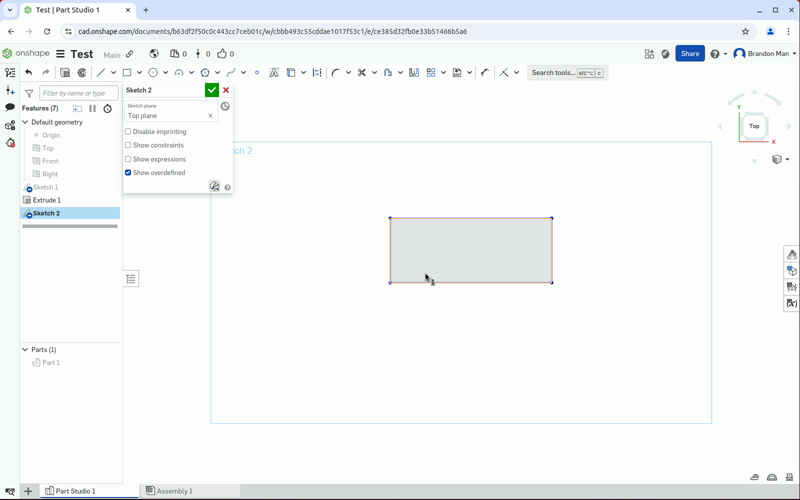
mouse_move(73, 352)
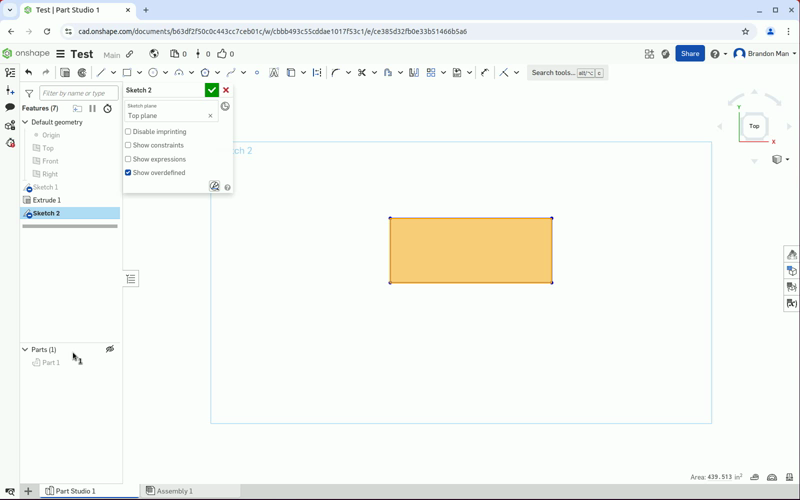
key(shift+y)
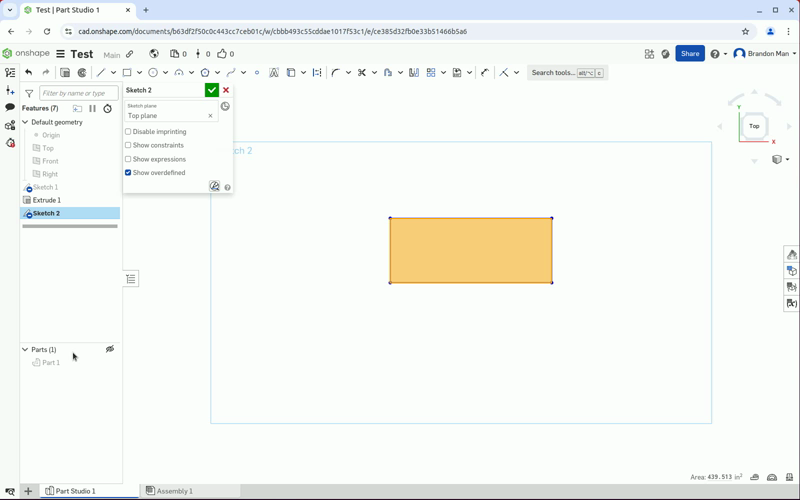
key(shift+e)
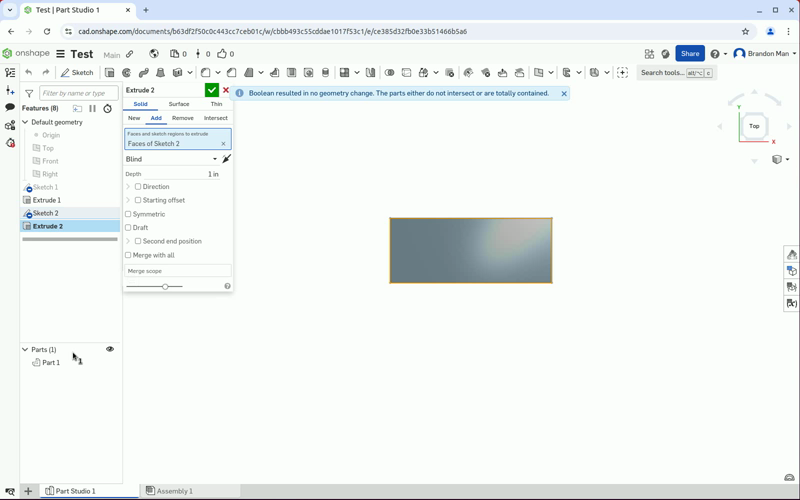
mouse_move(143, 106)
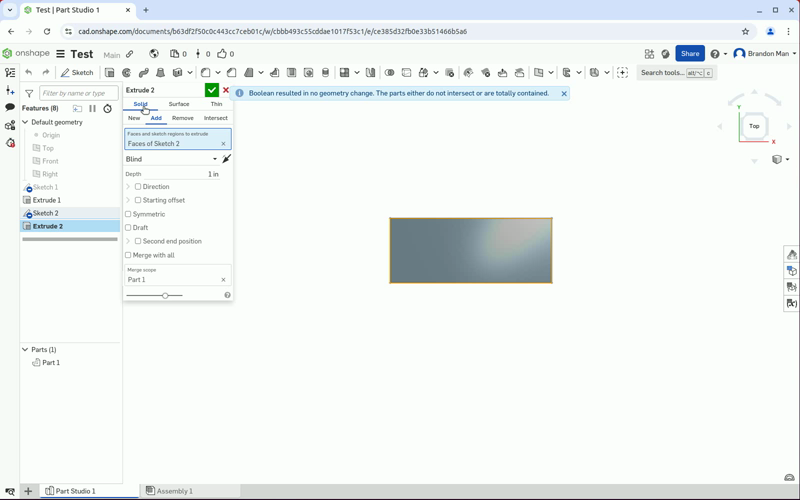
click(143, 106)
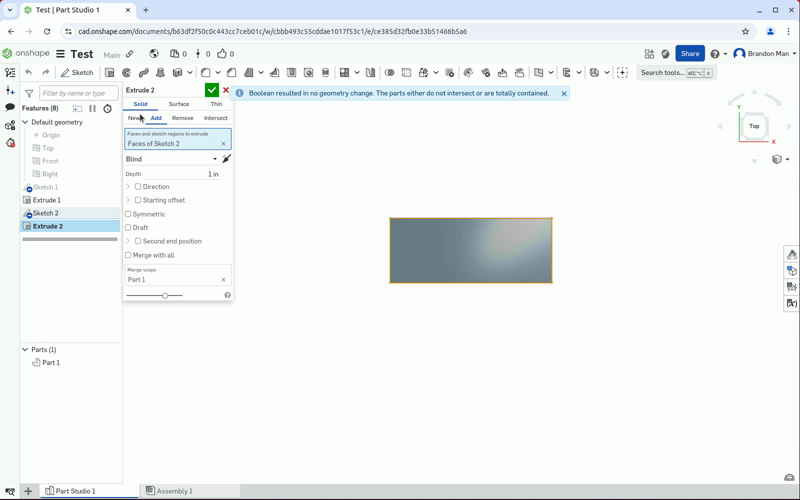
mouse_move(137, 120)
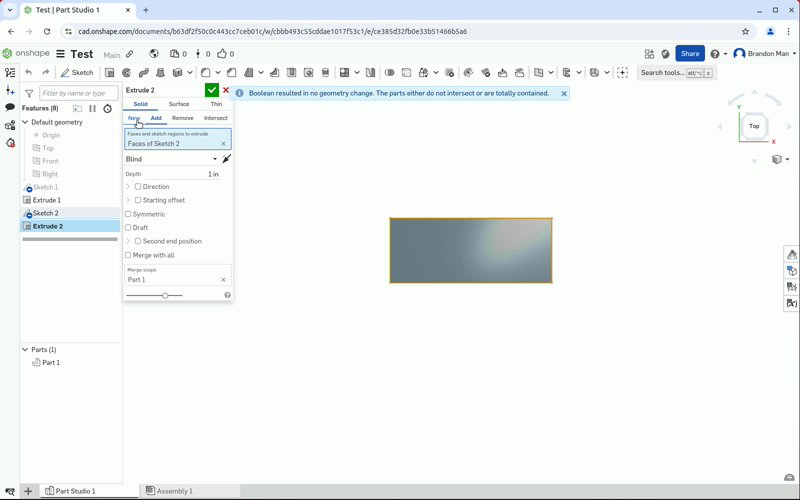
click(137, 120)
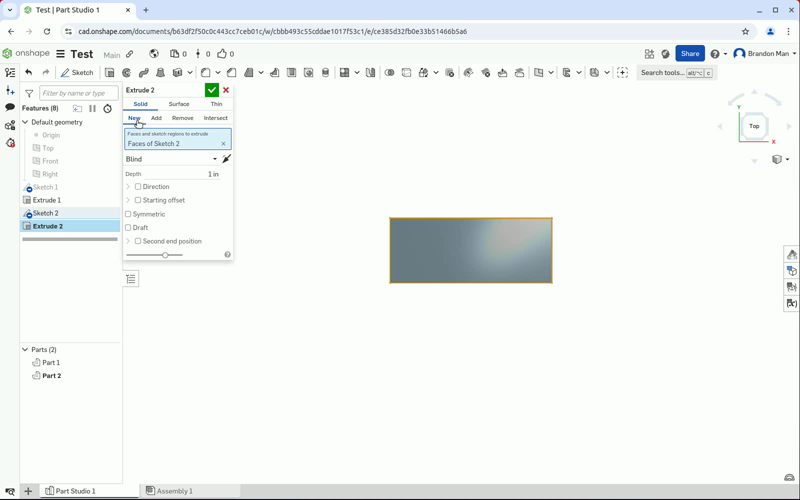
key(tab, 4)
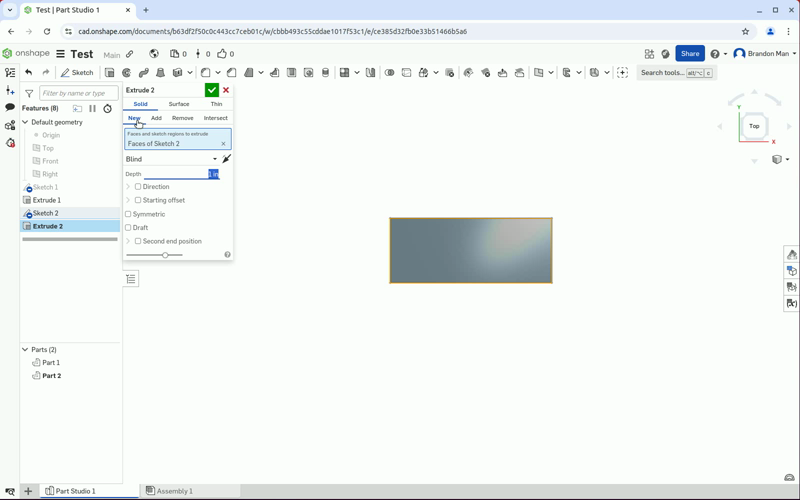
text(30.57)
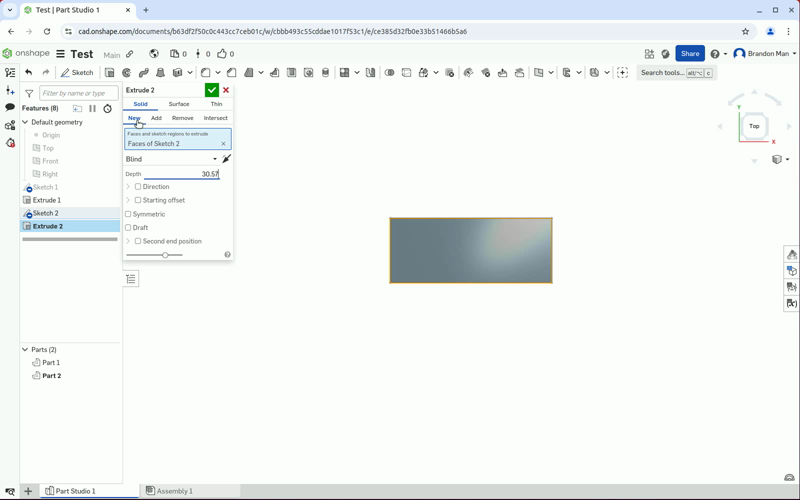
key(enter)
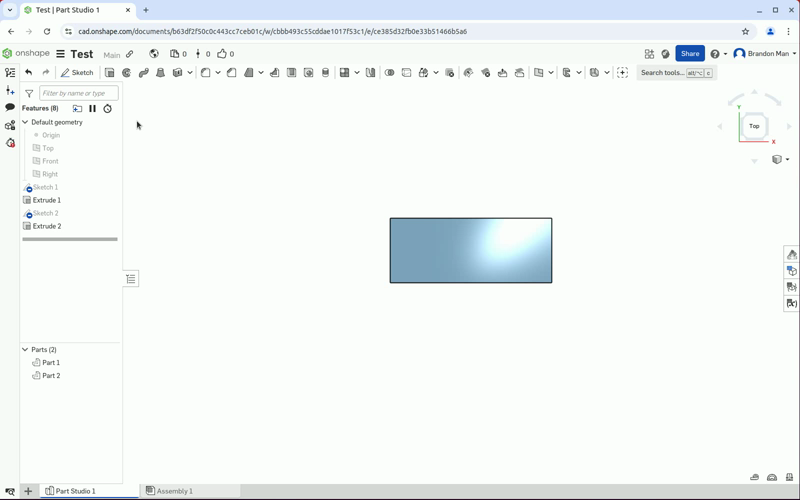
key(shift+h)
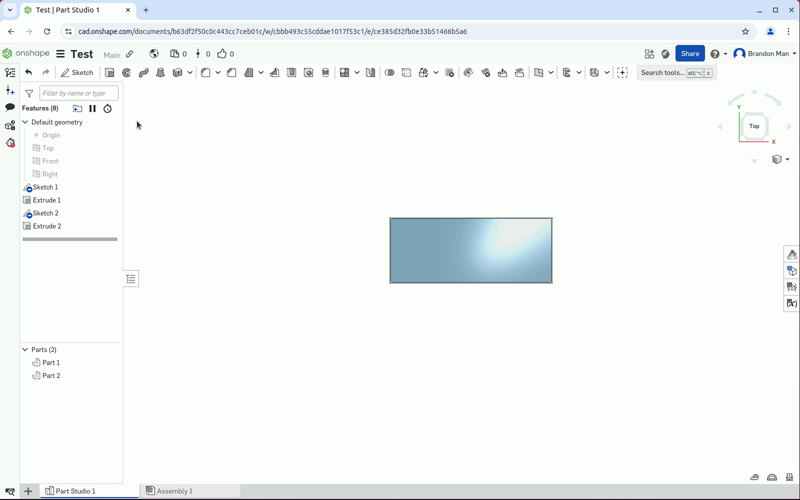
key(shift+h)
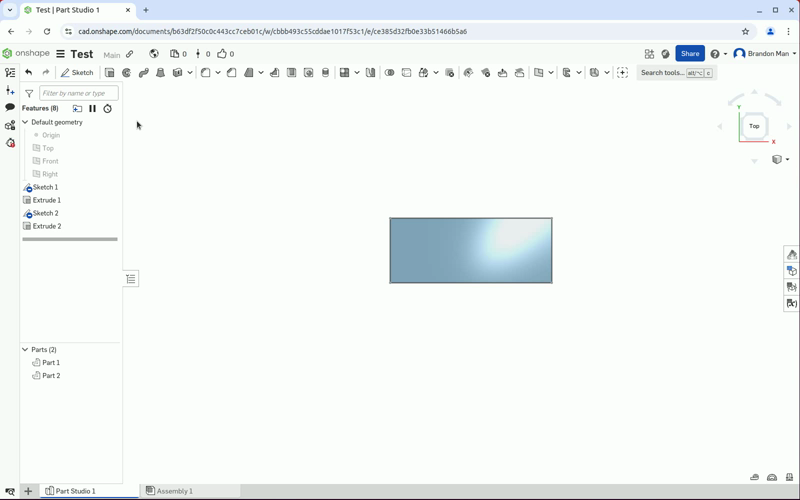
key(shift+7)
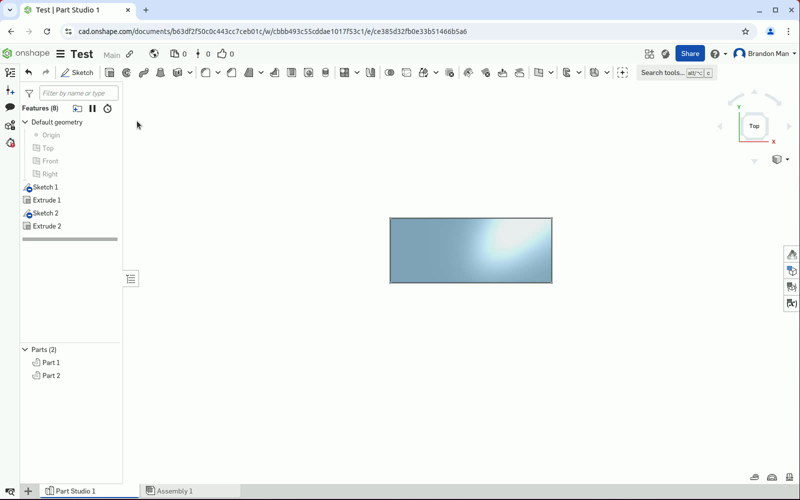
key(up, 3)
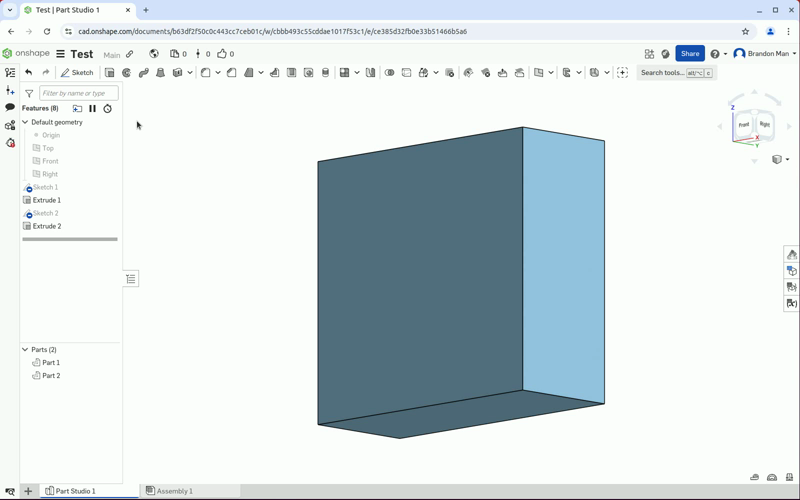
key(left, 3)
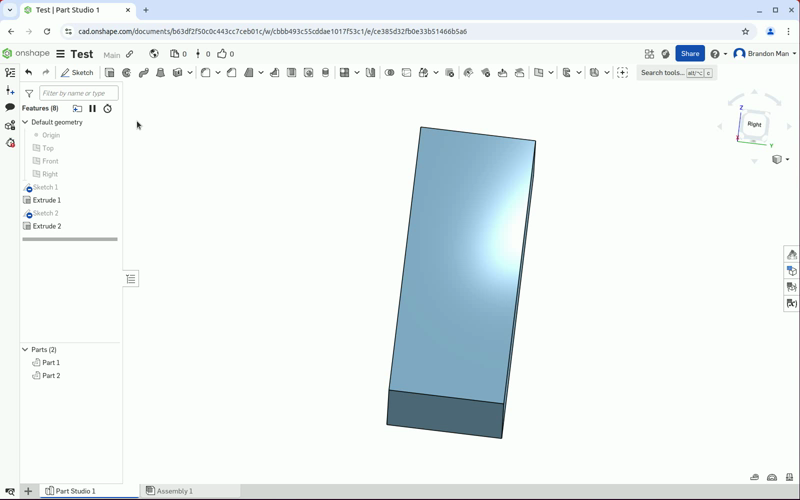
key(right, 3)
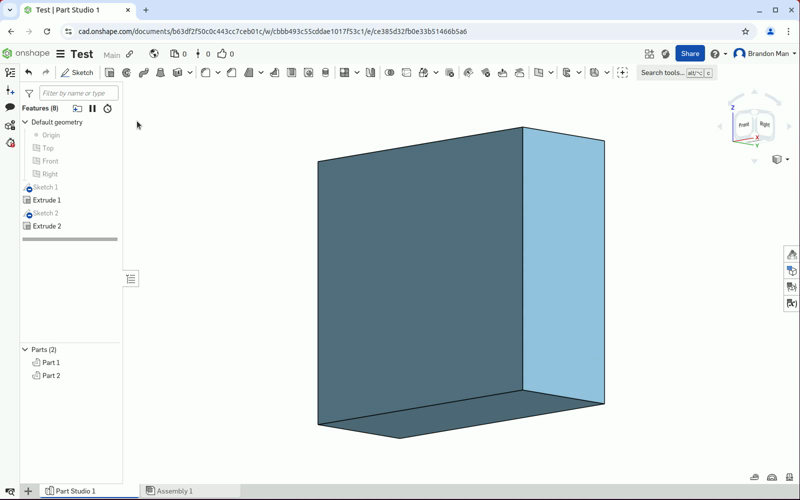
key(down, 3)
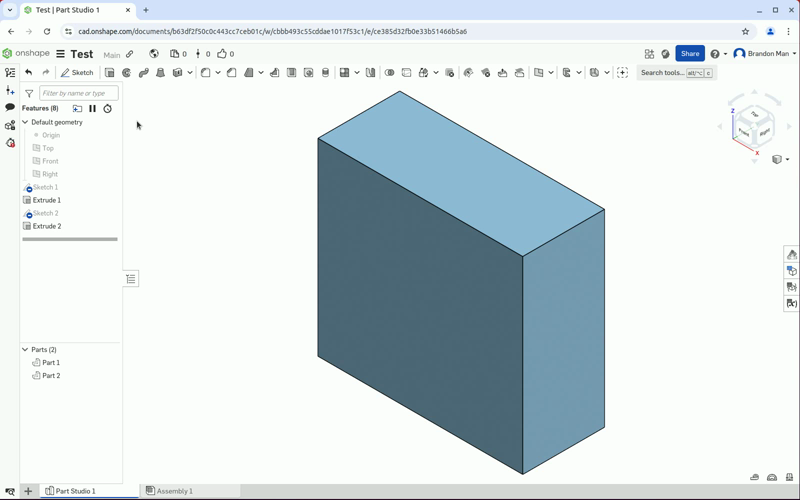
mouse_move(73, 189)
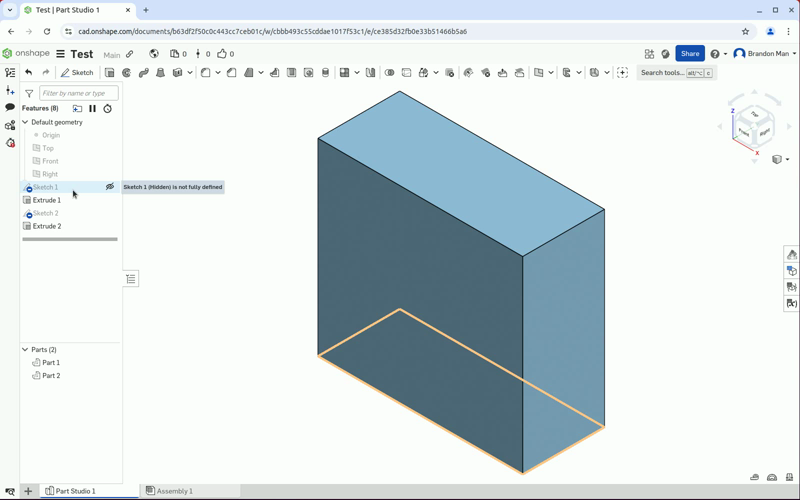
click(73, 189)